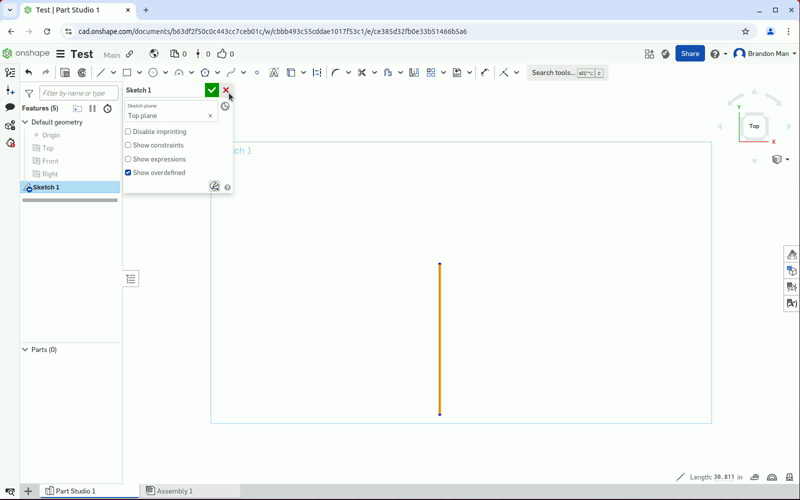
key(shift+h)
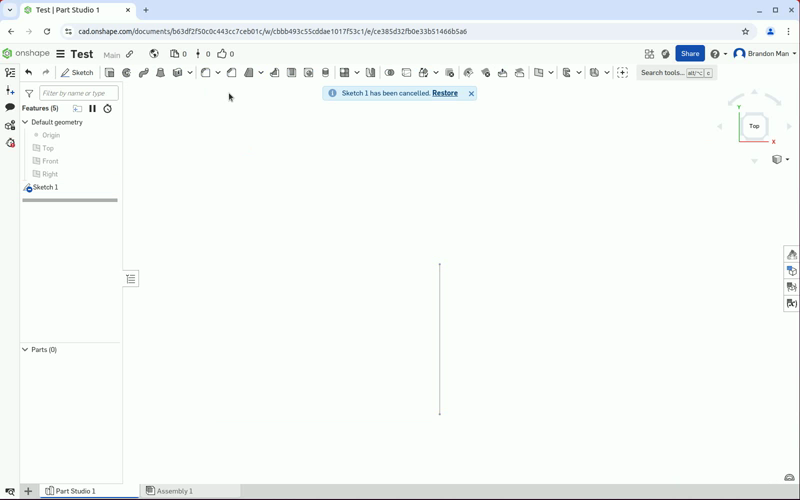
key(shift+s)
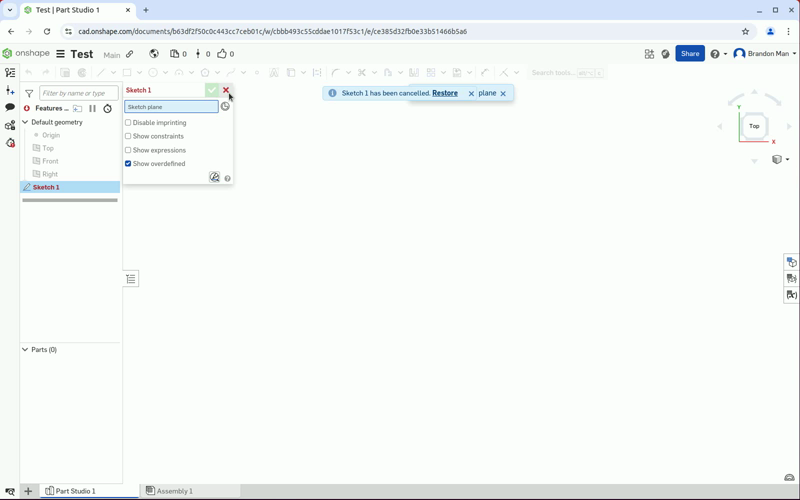
mouse_move(73, 150)
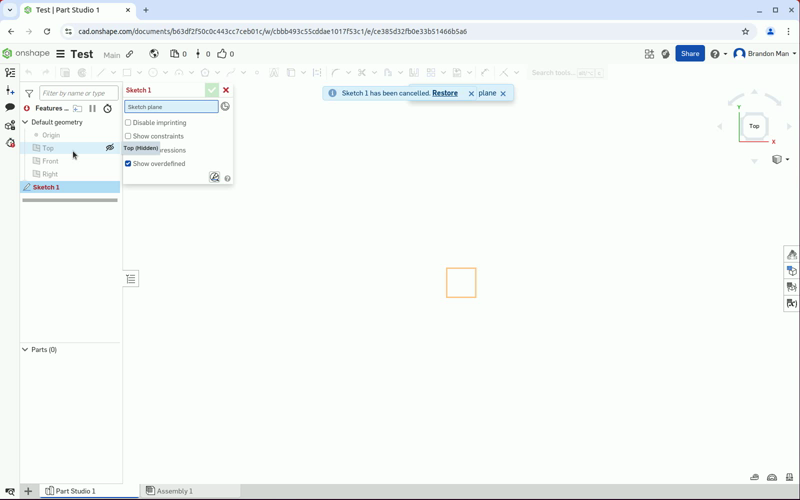
click(73, 150)
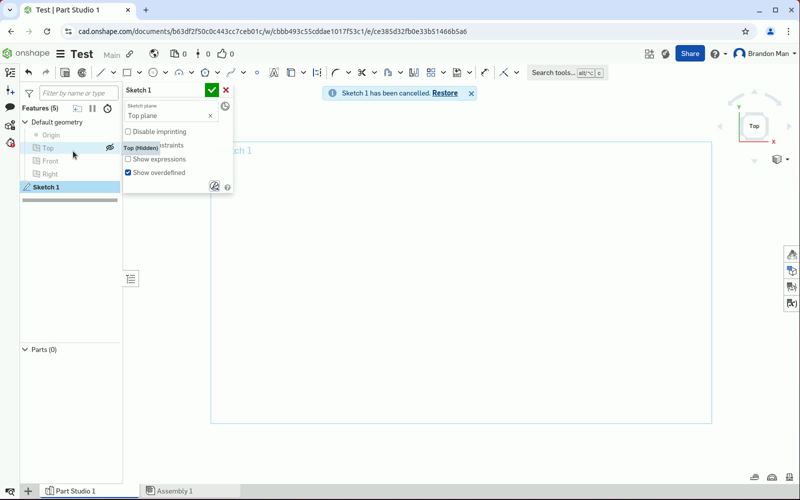
mouse_move(73, 352)
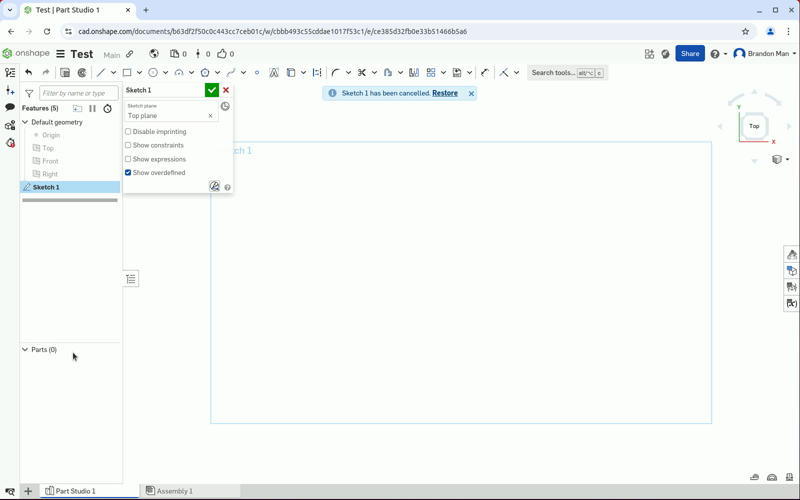
key(y)
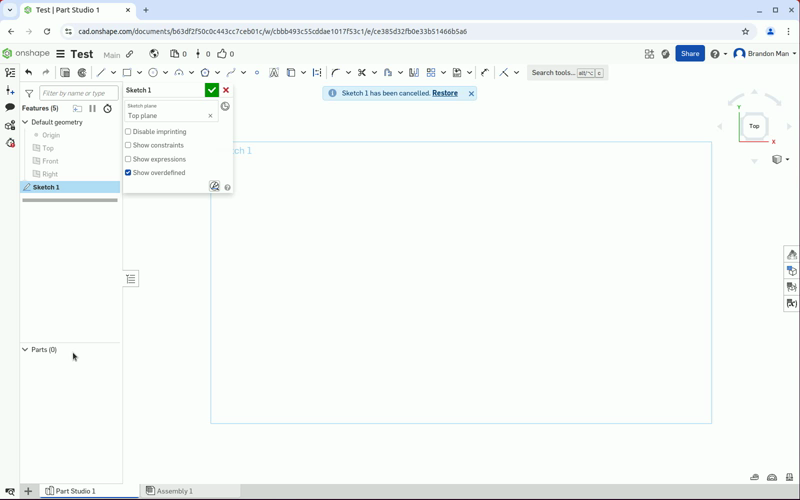
key(l)
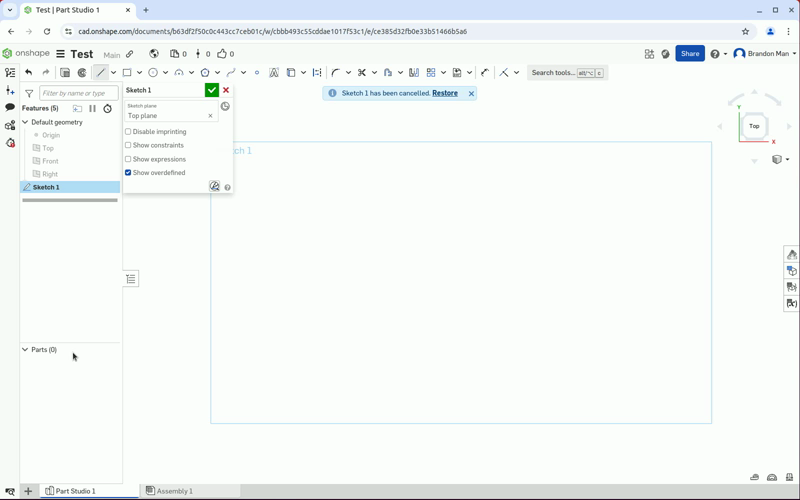
key_down(shift)
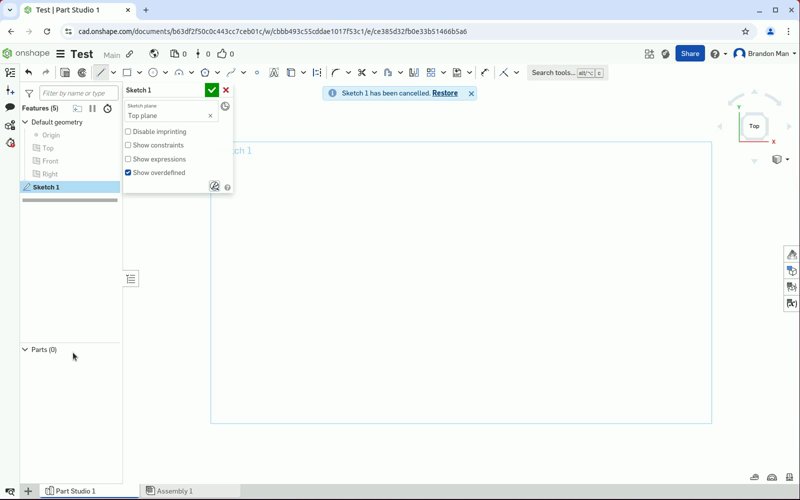
mouse_move(425, 328)
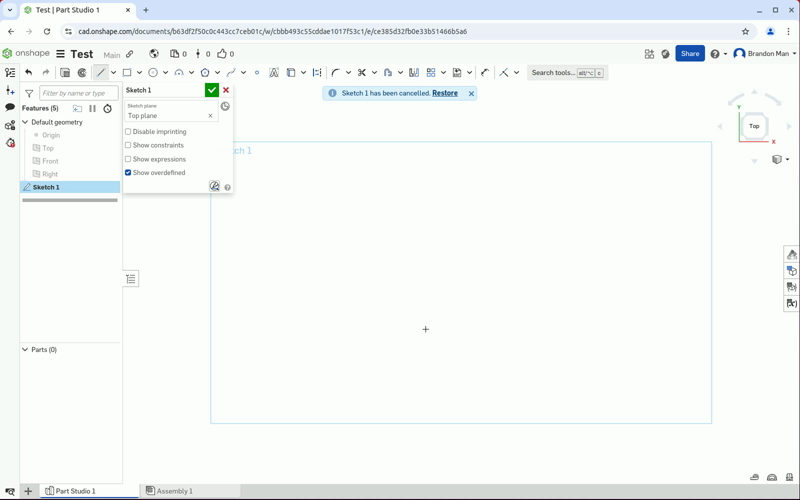
click(425, 328)
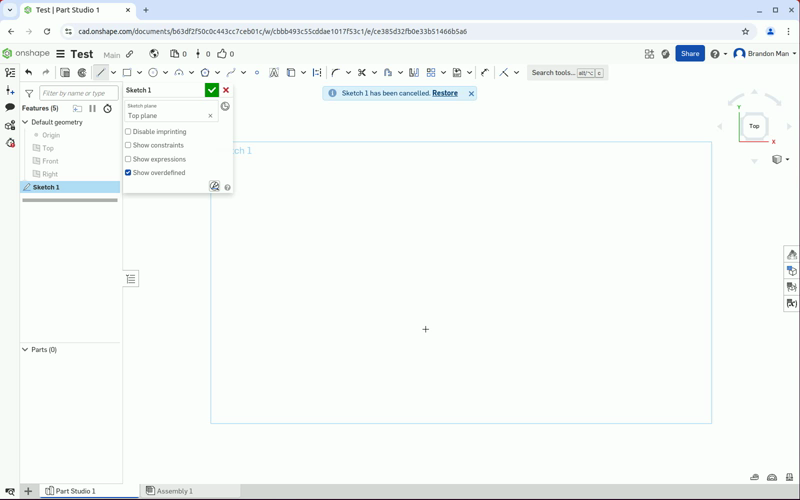
key_up(shift)
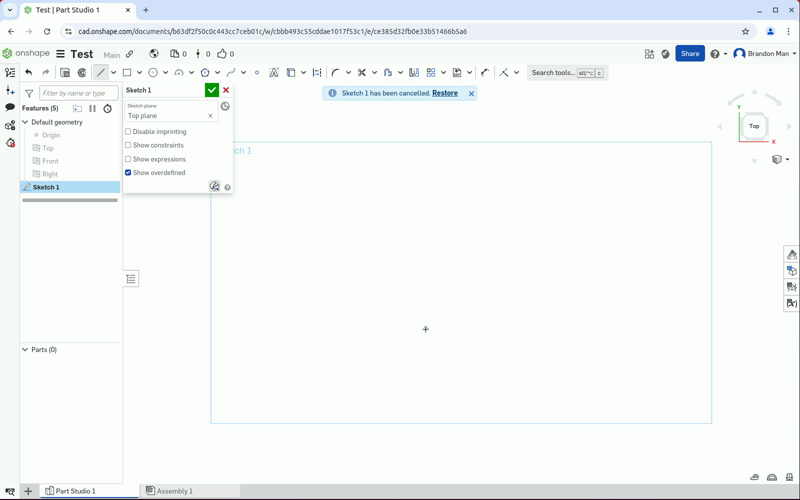
key_down(shift)
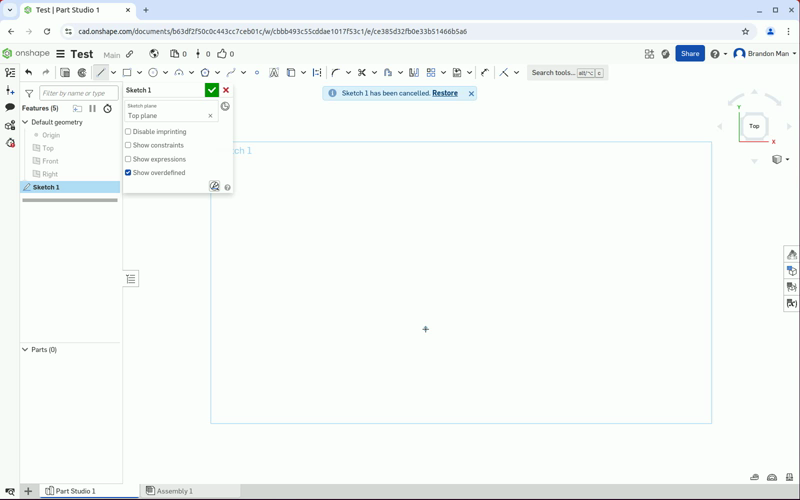
mouse_move(488, 328)
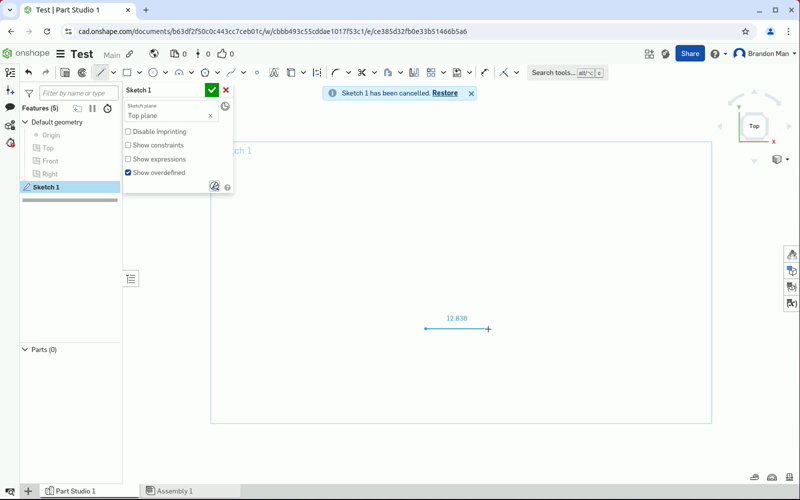
click(488, 328)
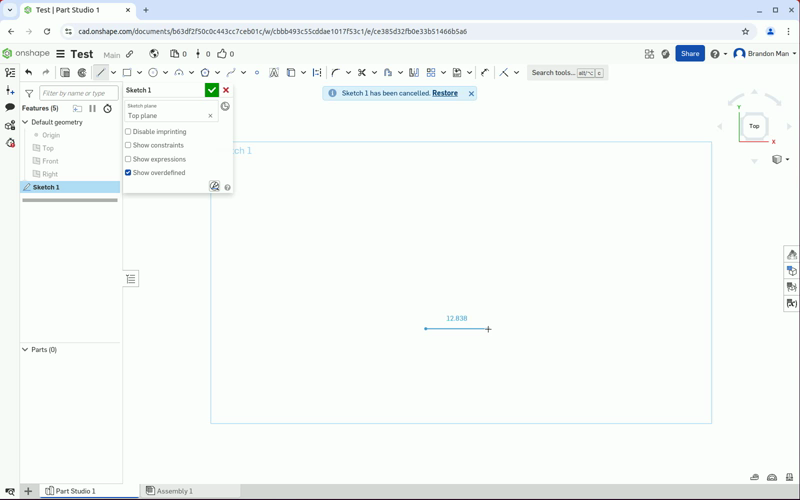
key_up(shift)
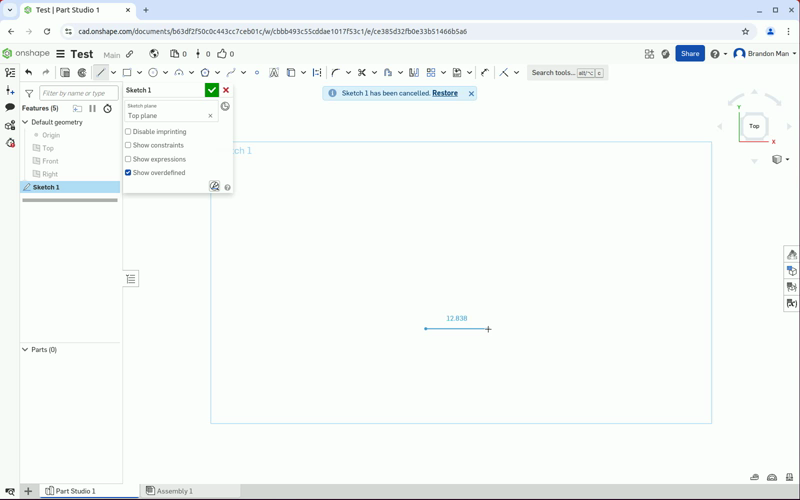
key_down(shift)
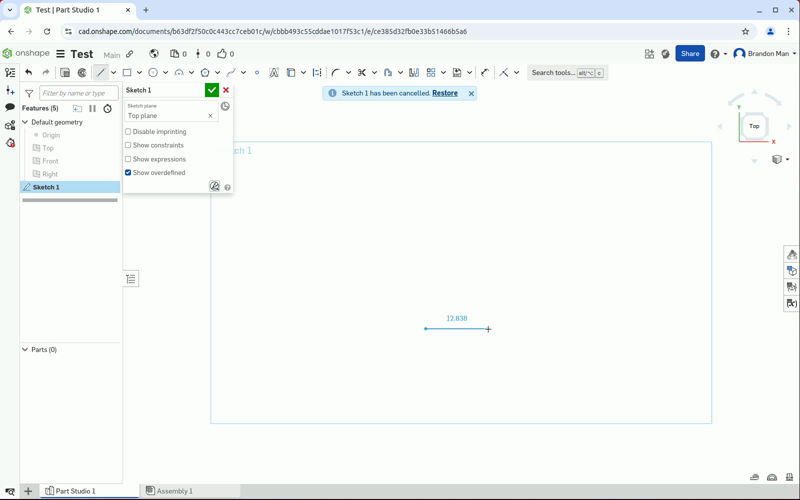
mouse_move(488, 232)
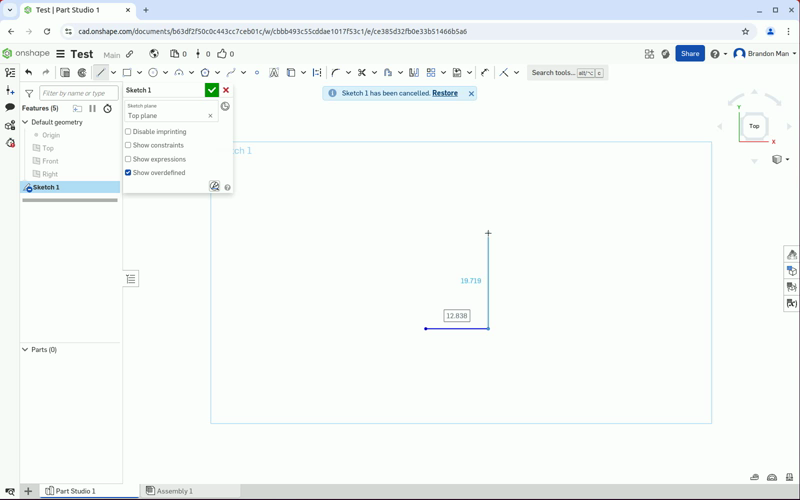
click(488, 232)
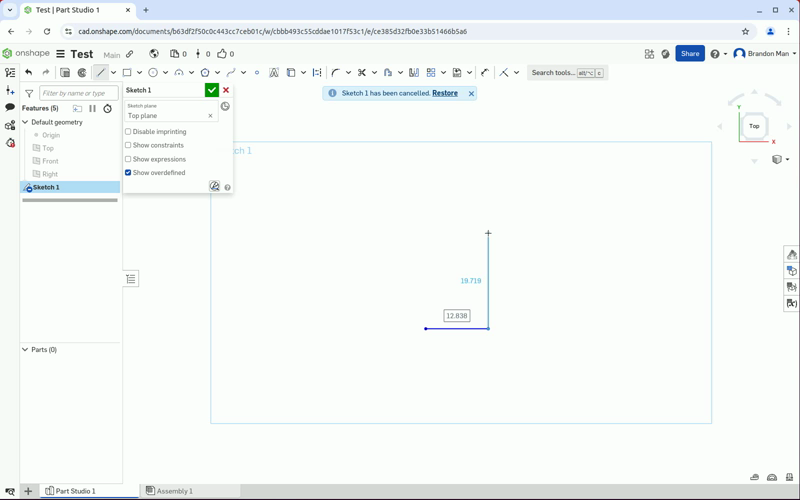
key_up(shift)
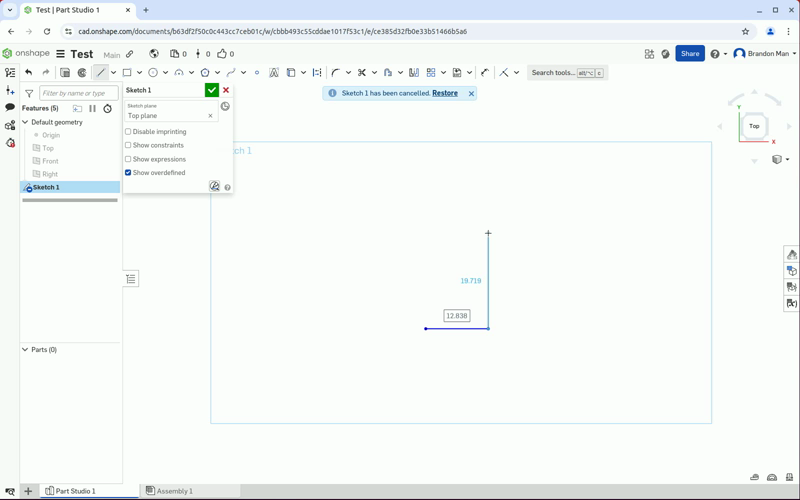
key_down(shift)
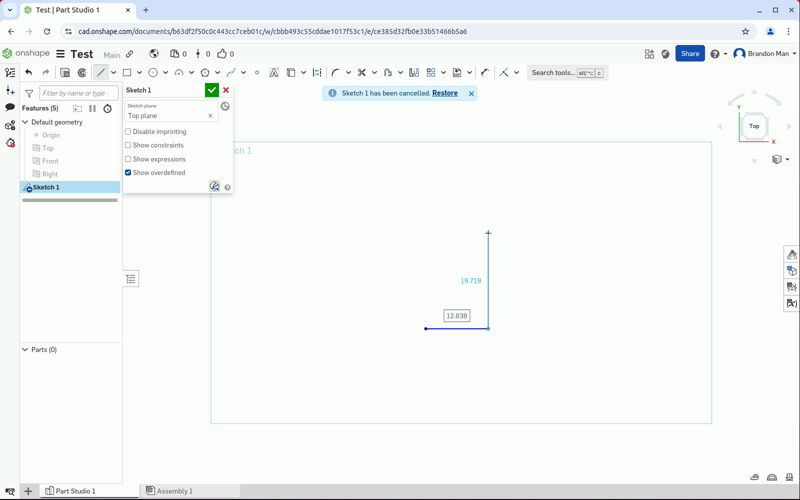
mouse_move(425, 232)
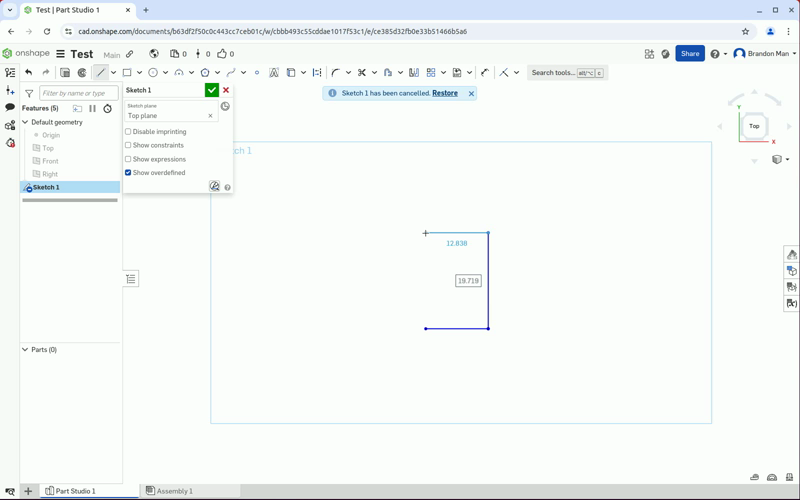
click(425, 232)
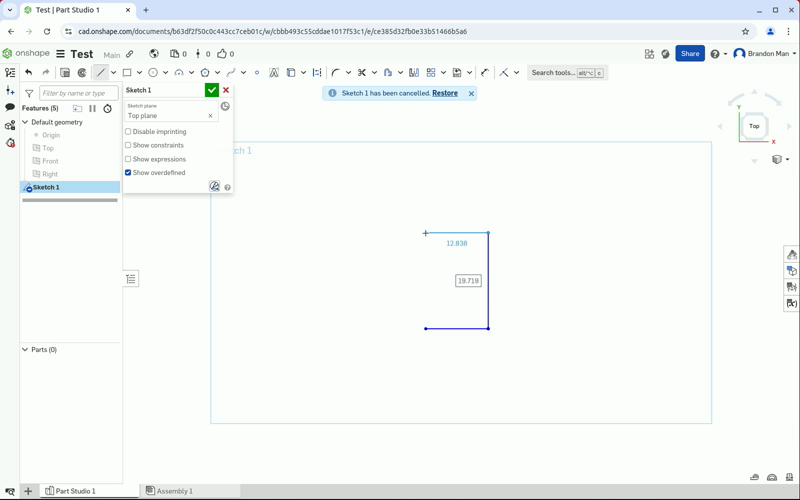
key_up(shift)
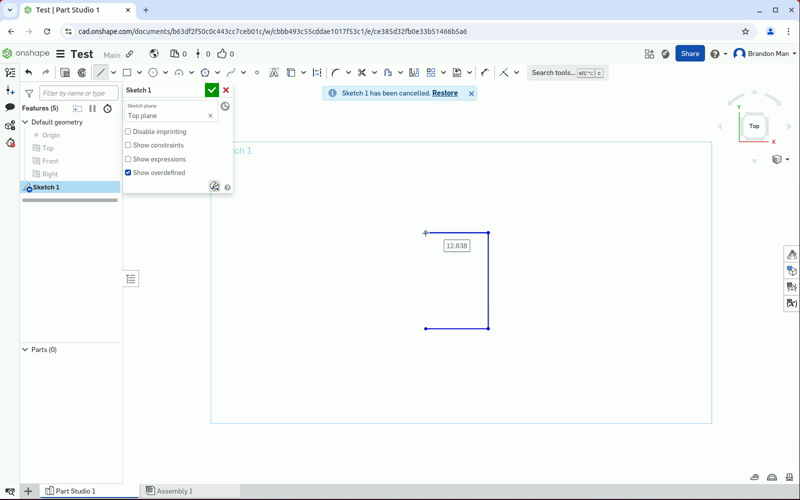
key_down(shift)
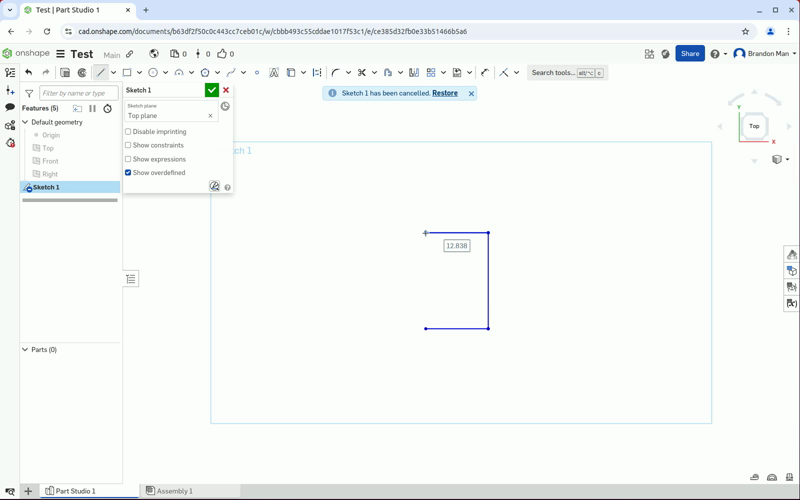
mouse_move(455, 232)
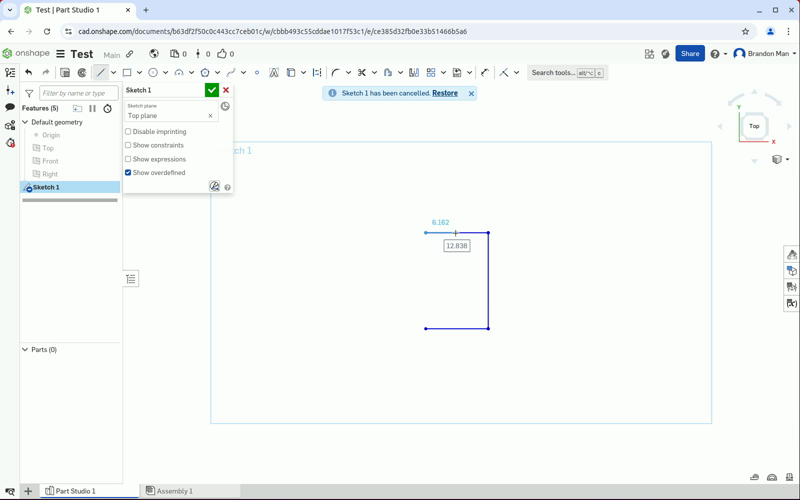
mouse_move(425, 253)
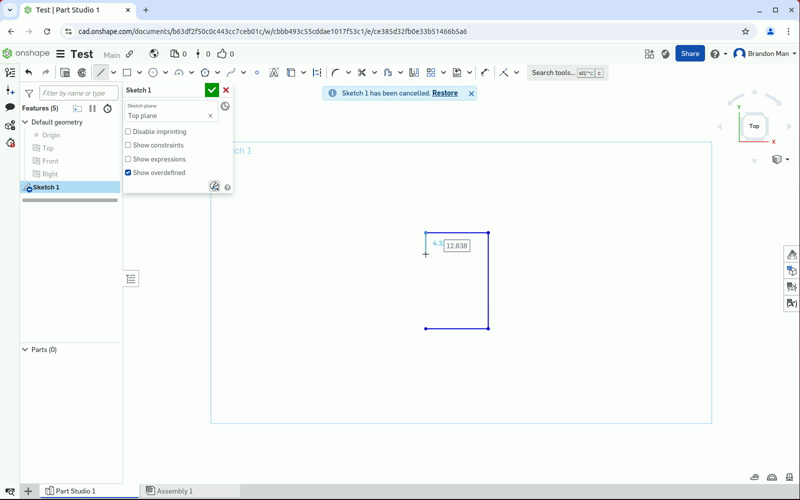
click(425, 253)
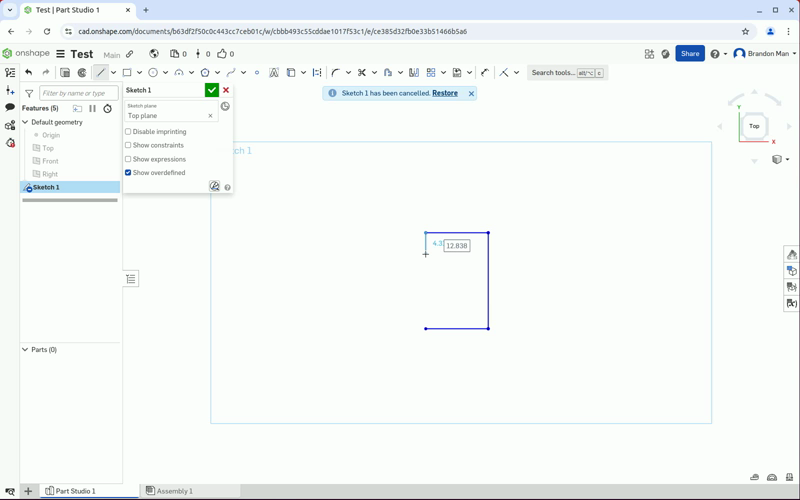
key_up(shift)
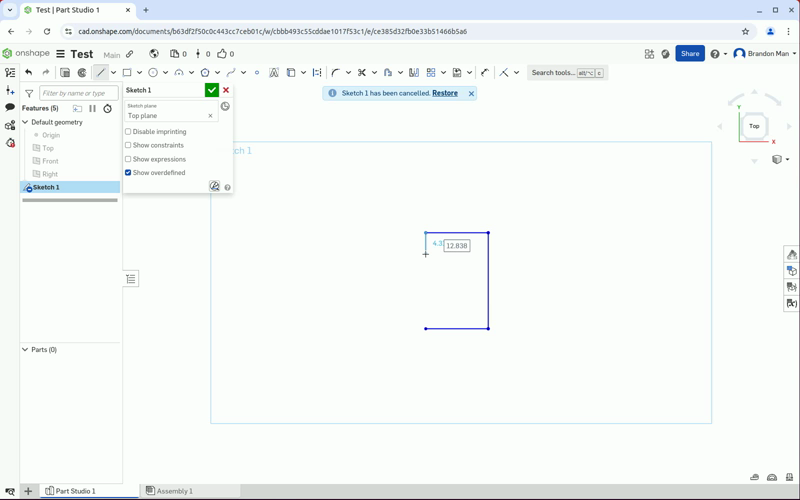
key_down(shift)
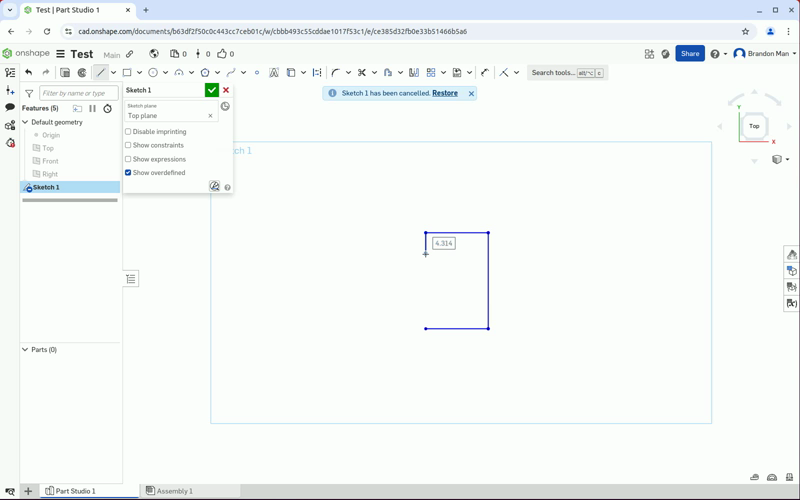
mouse_move(425, 328)
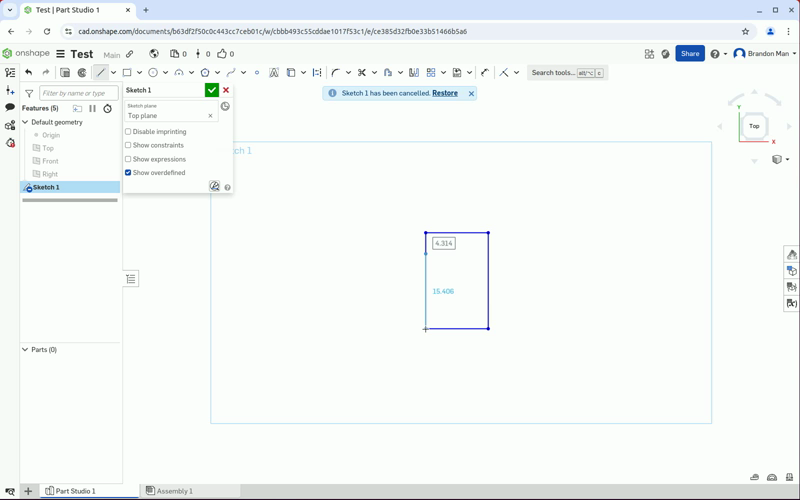
key_up(shift)
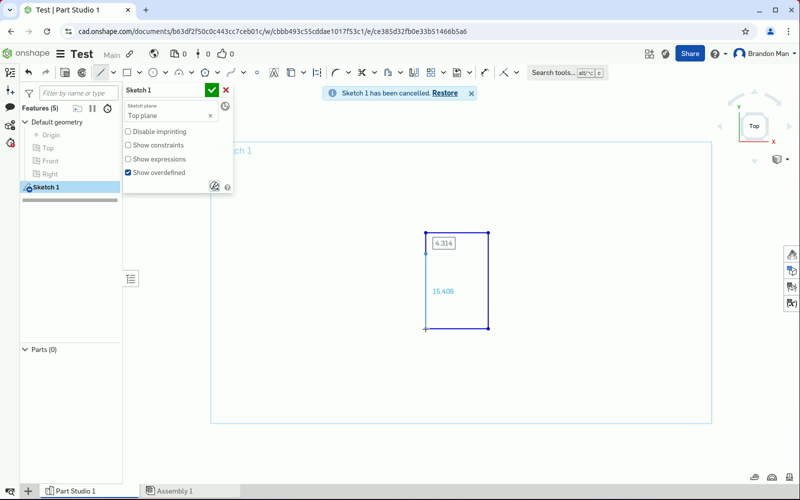
click(425, 328)
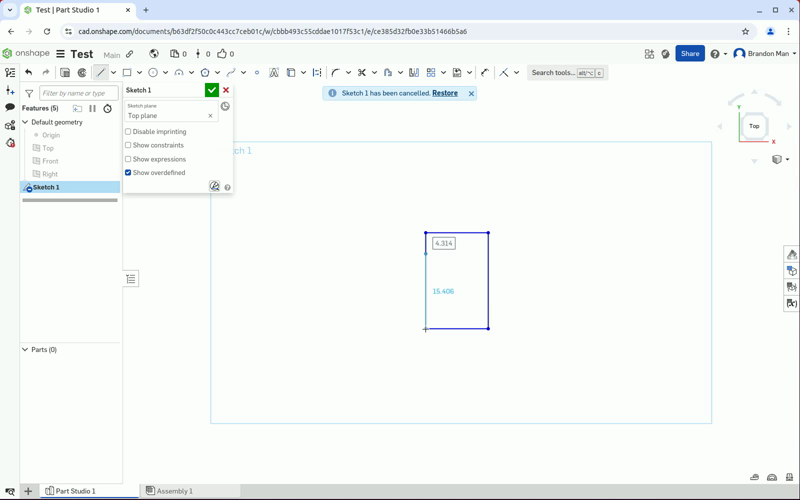
key(esc)
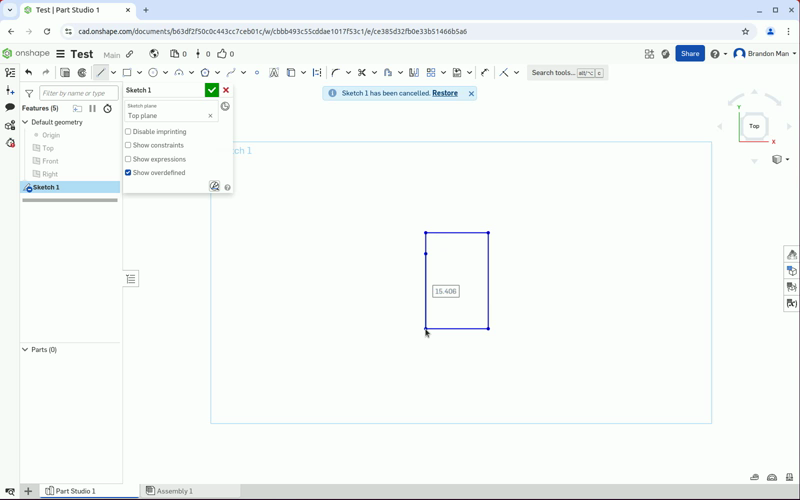
mouse_move(438, 300)
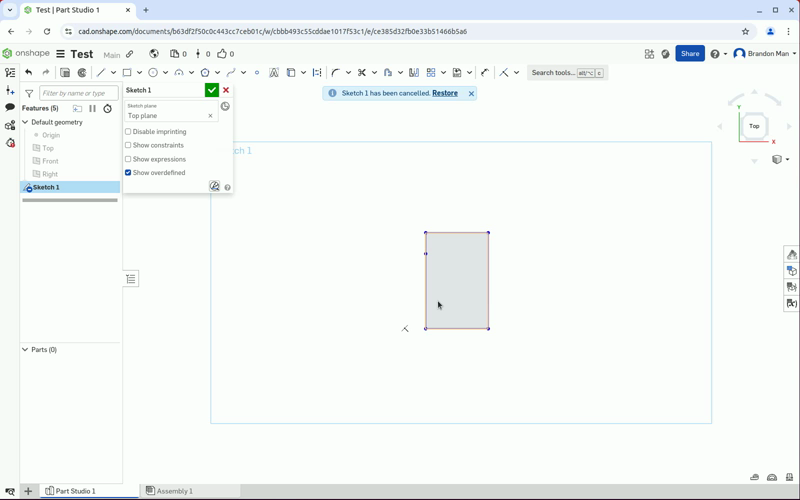
click(438, 300)
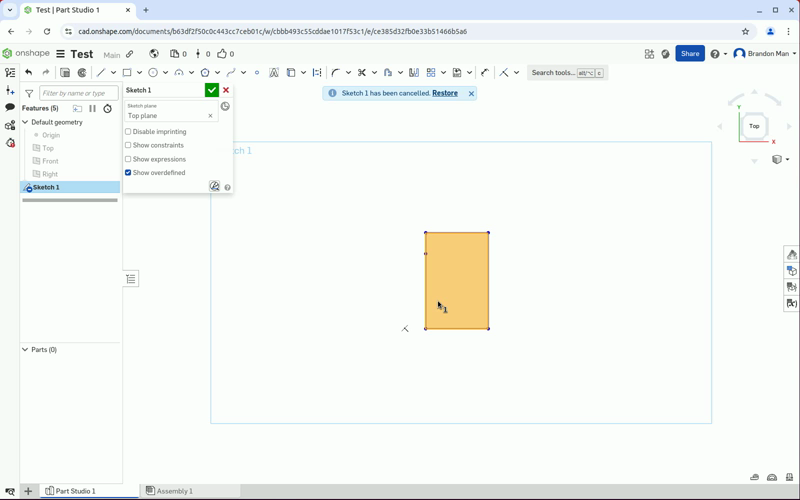
mouse_move(73, 352)
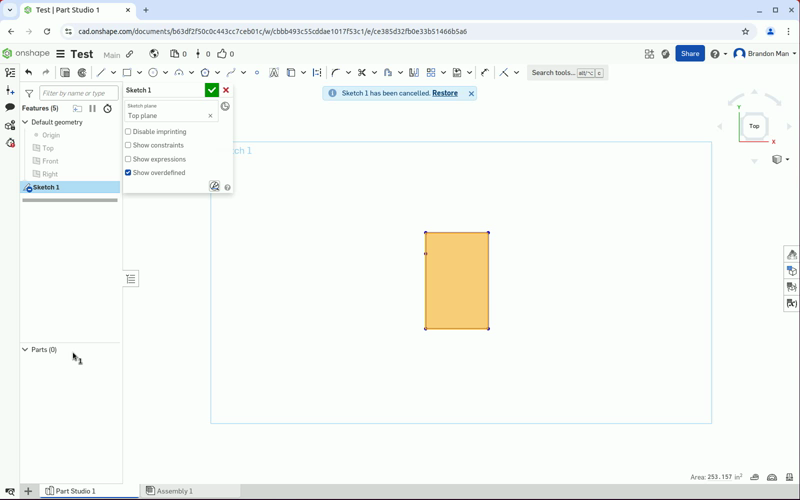
key(shift+y)
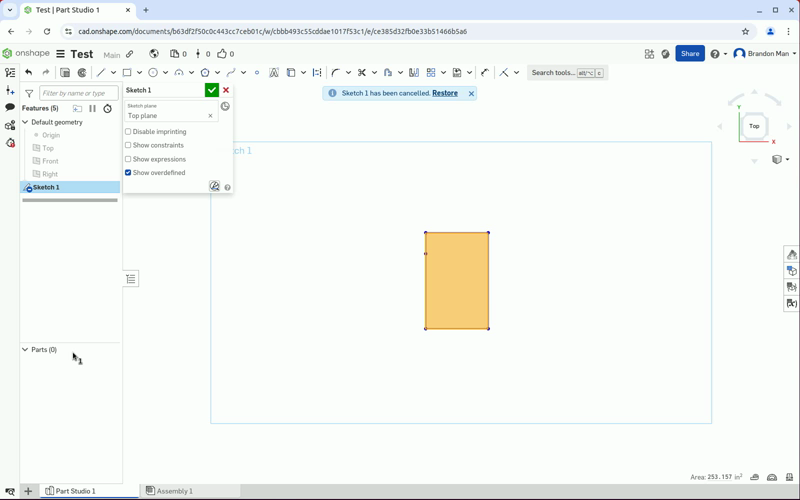
key(shift+e)
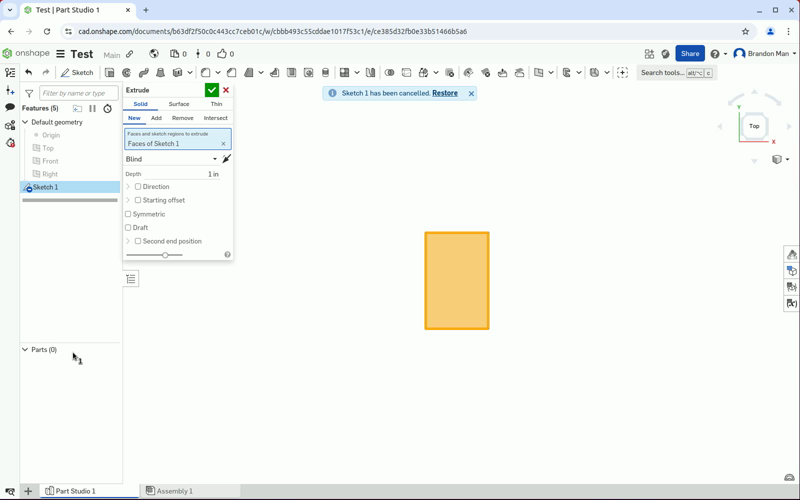
mouse_move(143, 106)
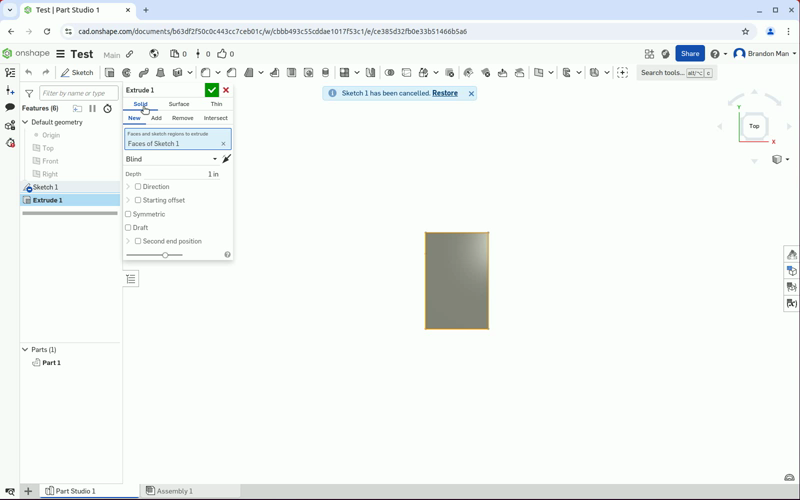
click(143, 106)
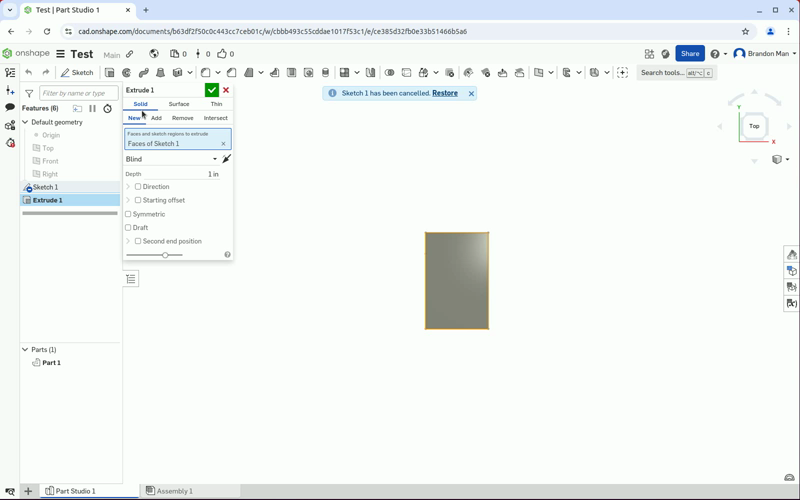
mouse_move(137, 120)
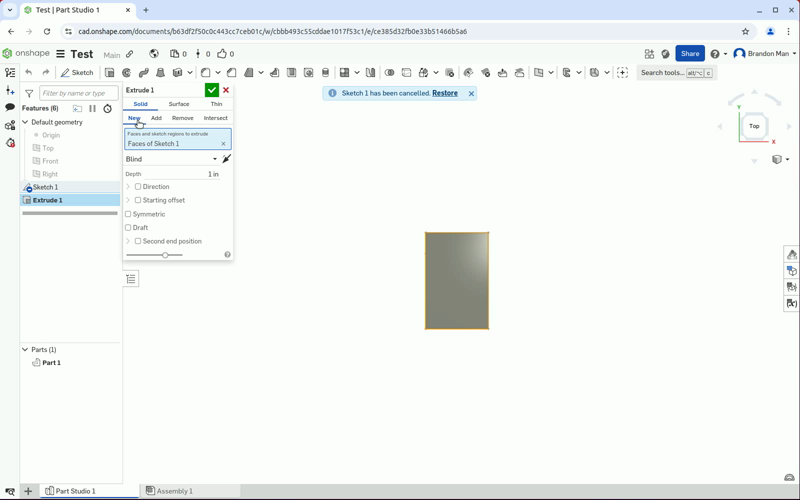
click(137, 120)
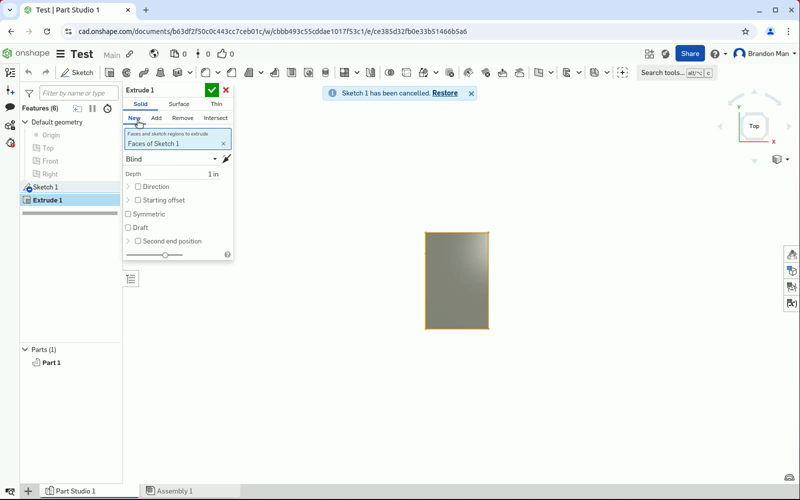
key(tab, 4)
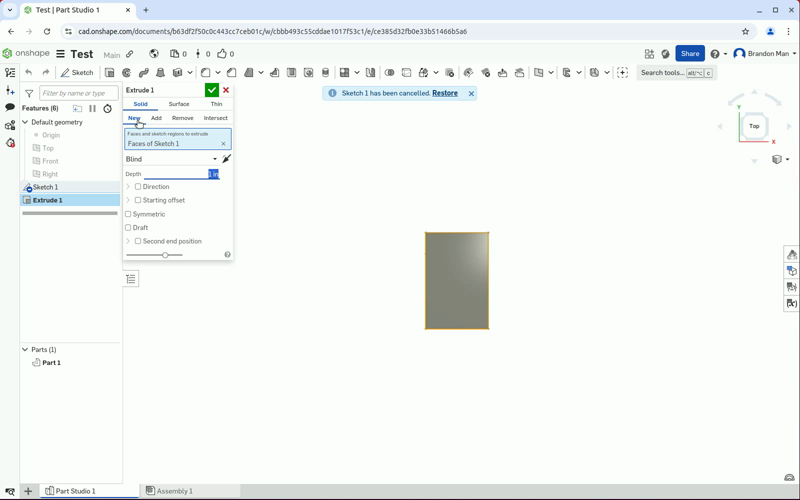
text(5.055)
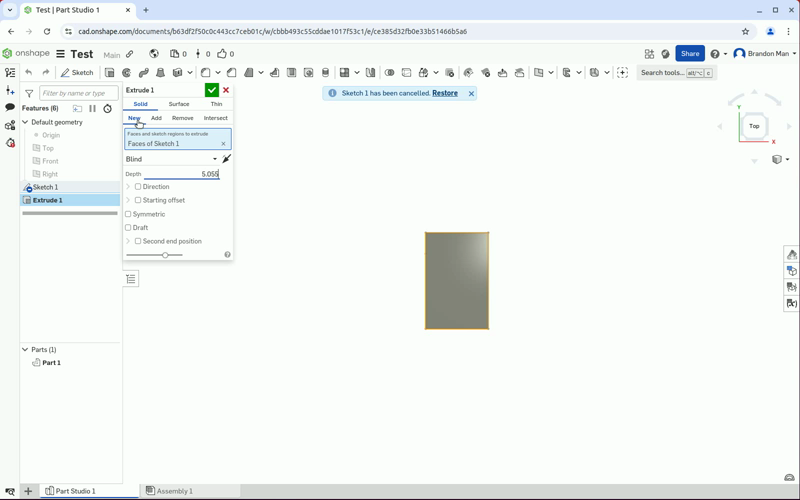
key(enter)
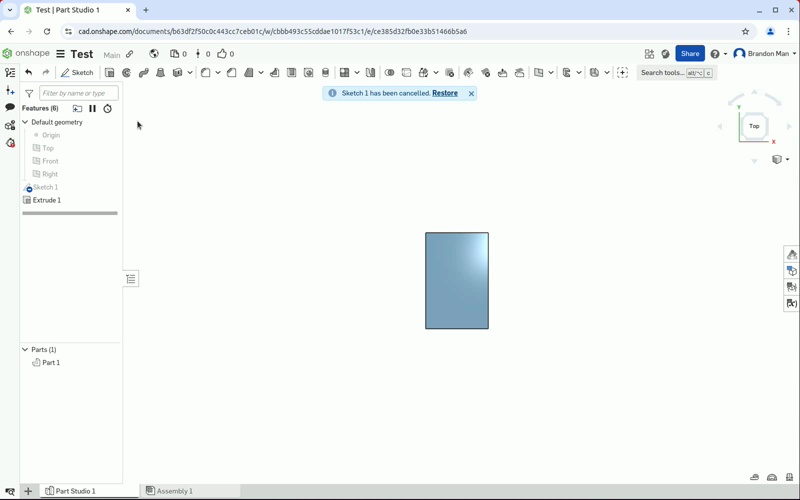
key(shift+h)
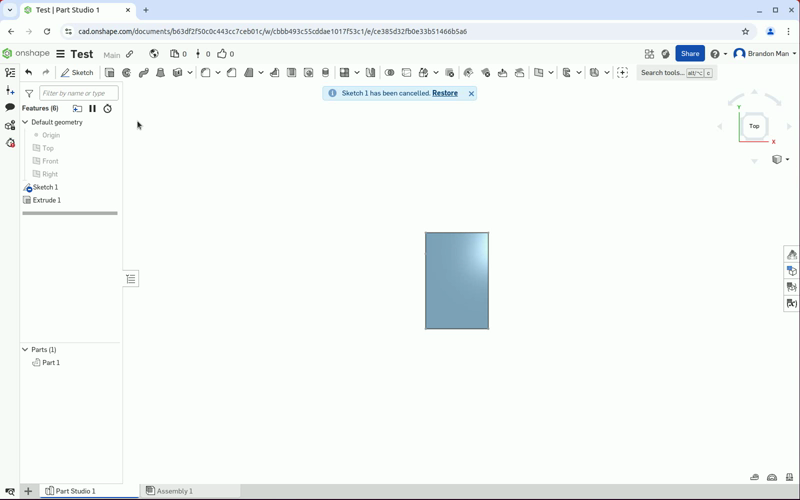
key(shift+h)
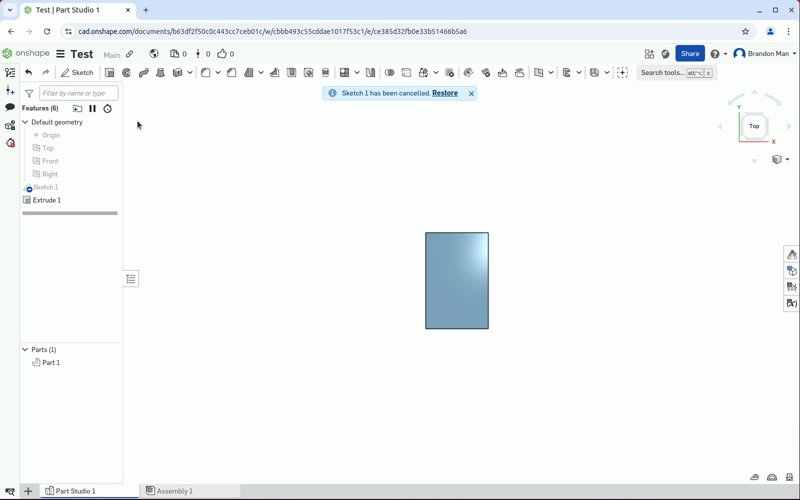
mouse_move(73, 189)
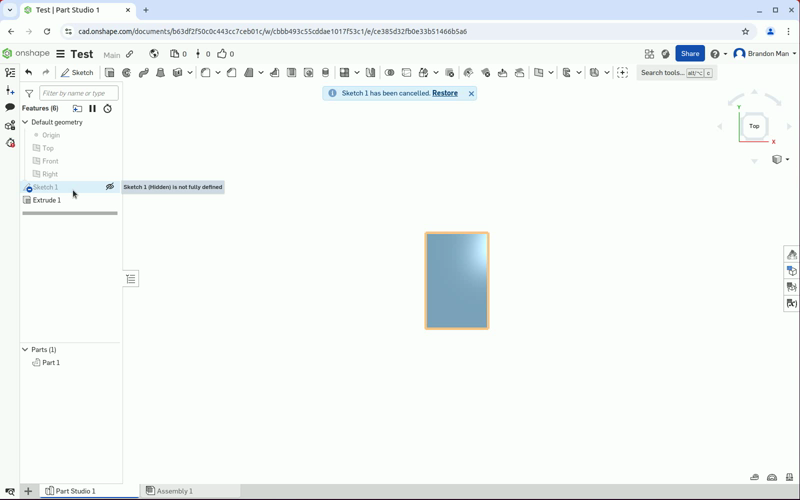
click(73, 189)
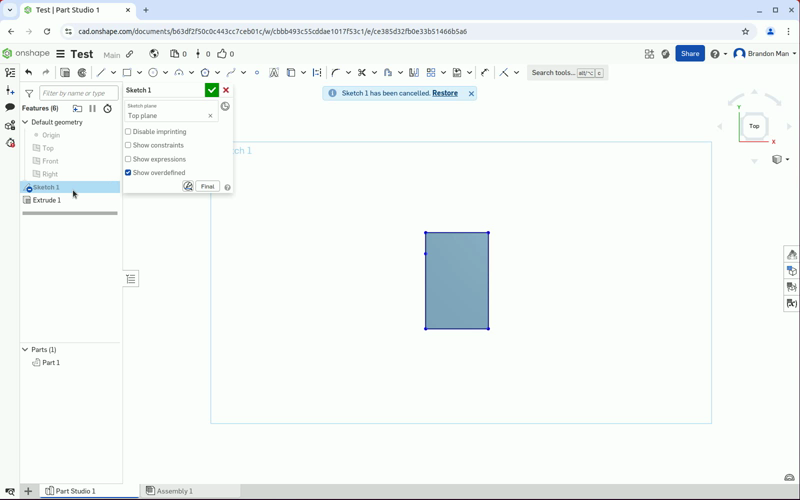
mouse_move(229, 92)
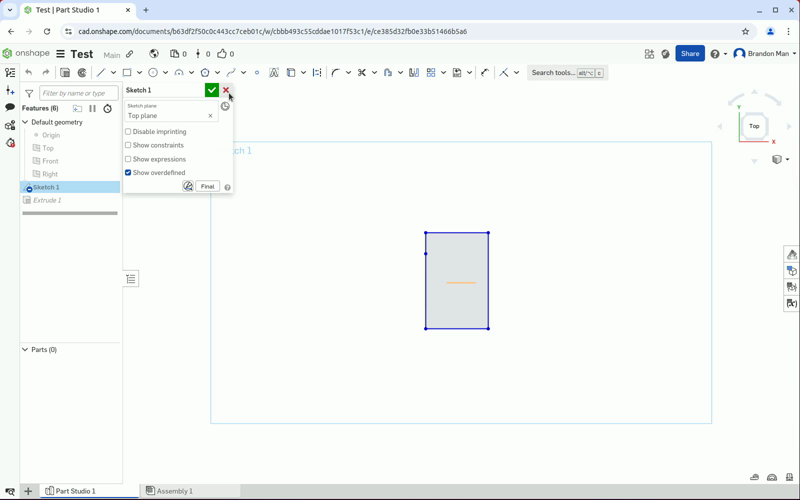
click(229, 92)
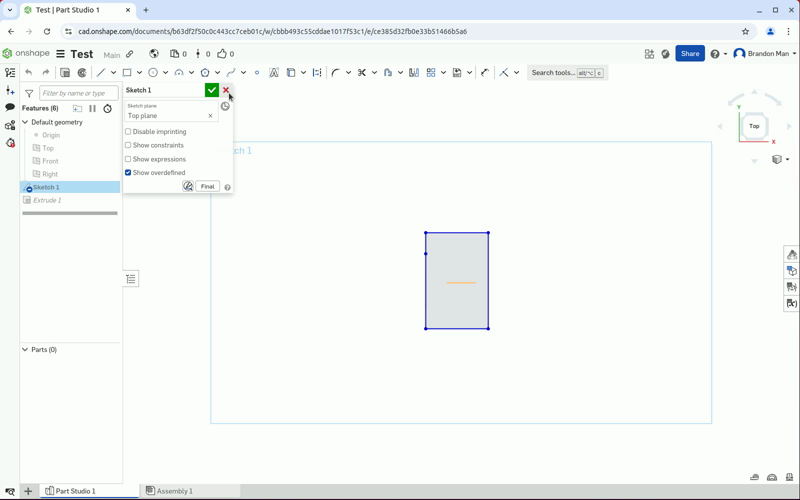
key(shift+s)
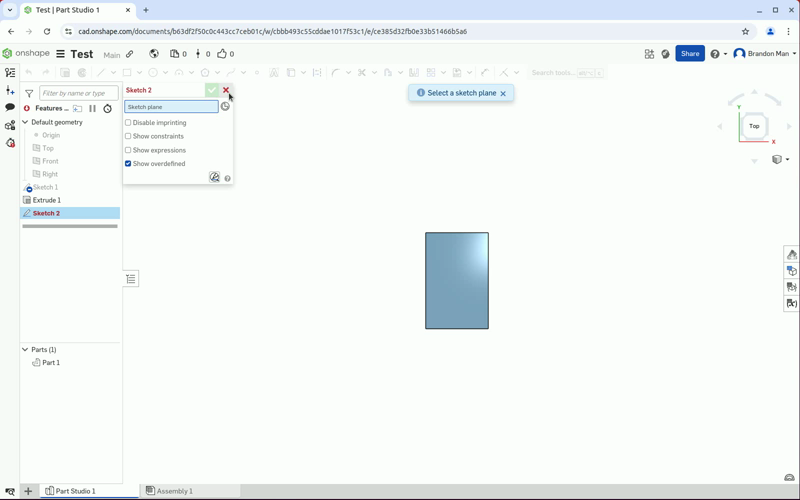
mouse_move(73, 150)
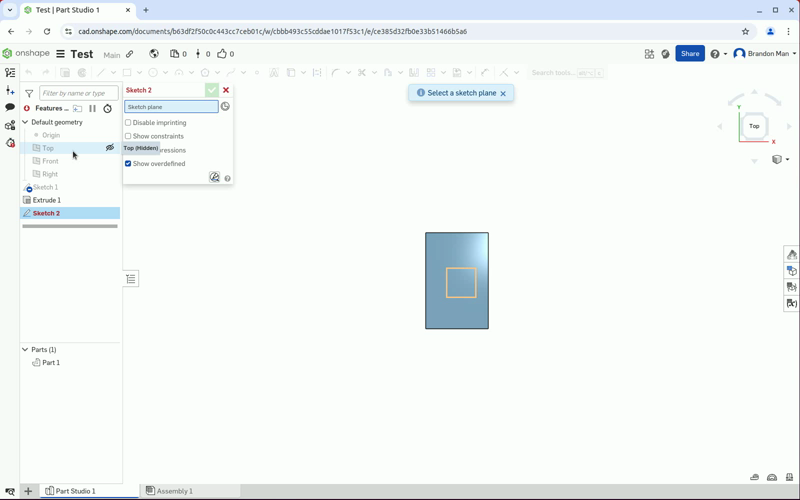
click(73, 150)
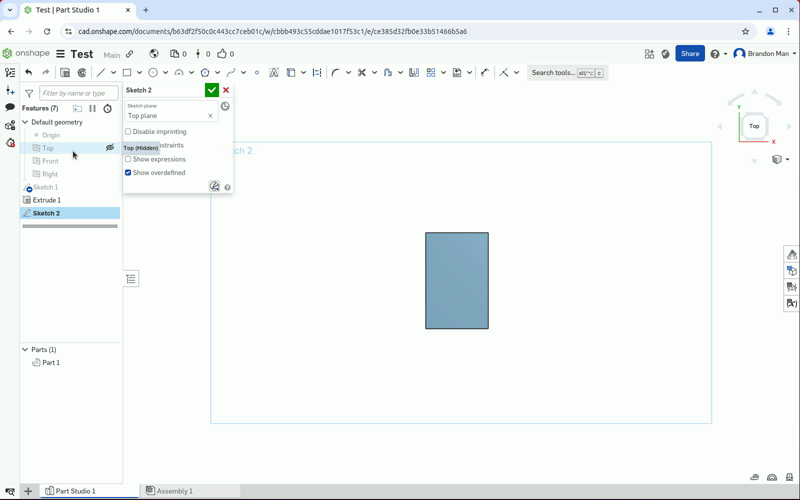
mouse_move(73, 352)
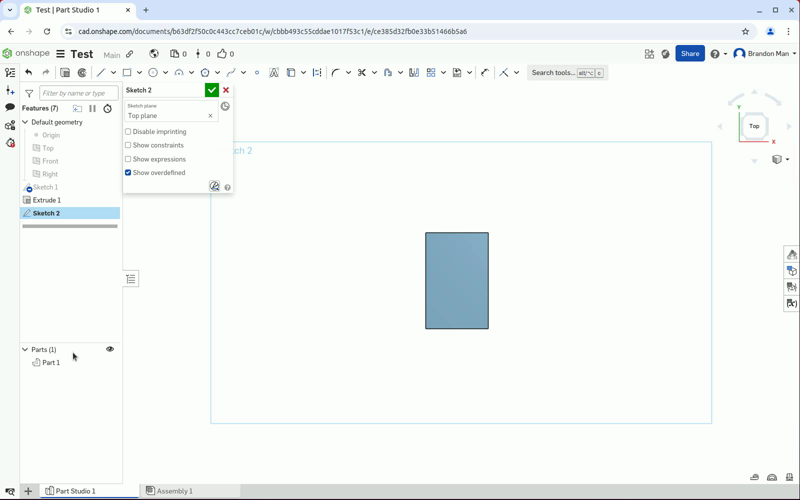
key(y)
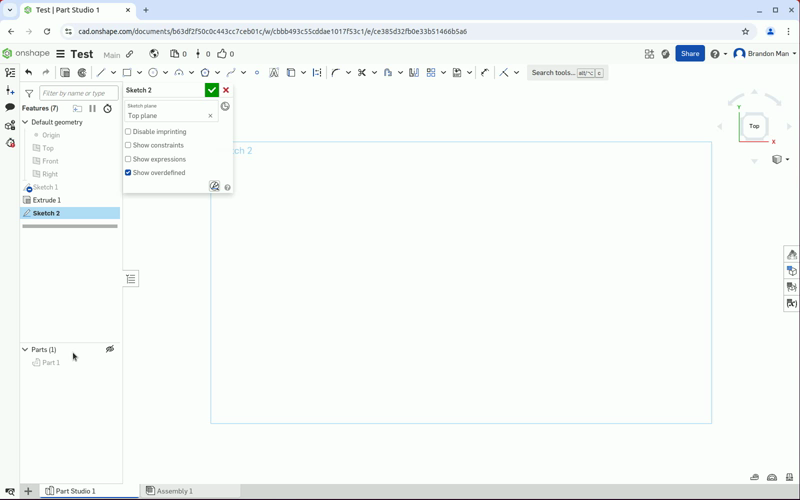
key(l)
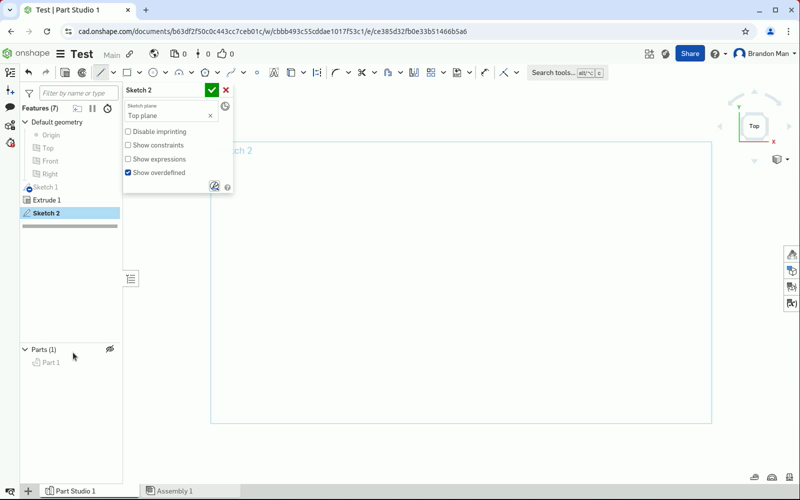
key_down(shift)
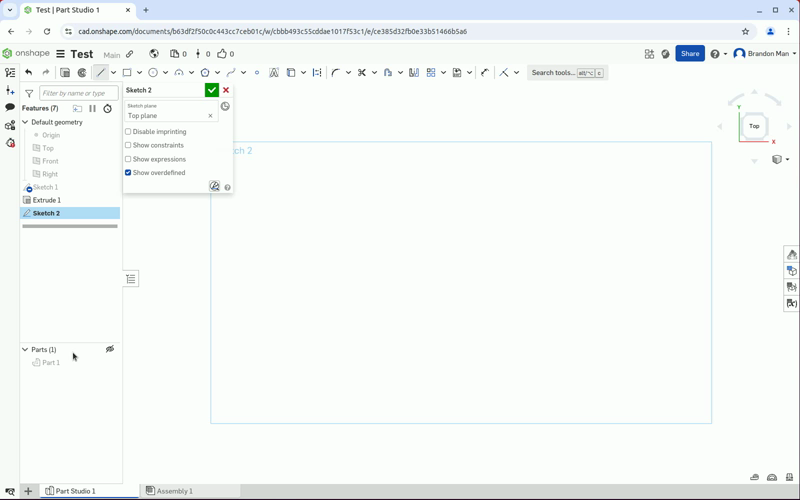
mouse_move(422, 328)
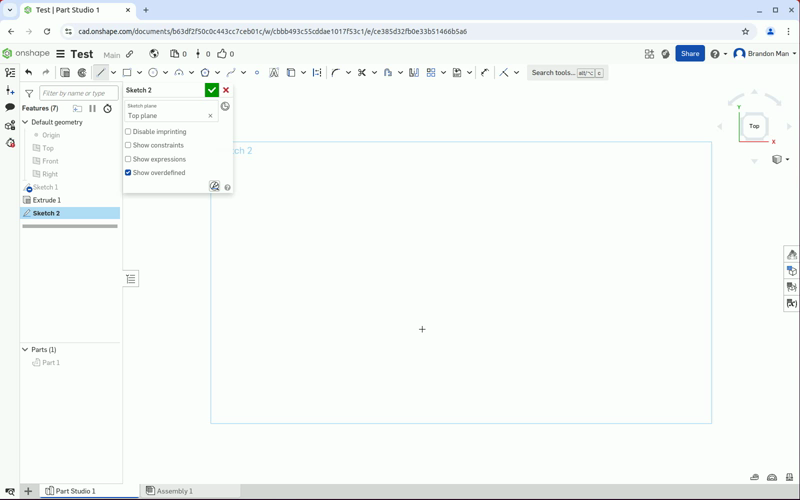
click(422, 328)
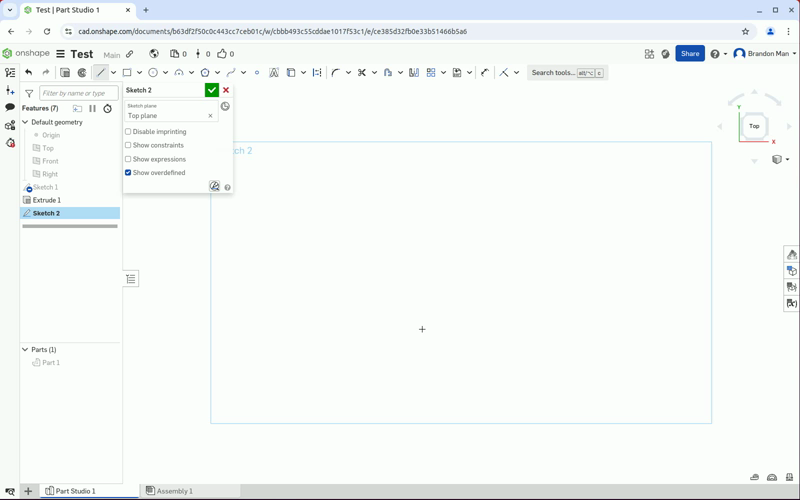
key_up(shift)
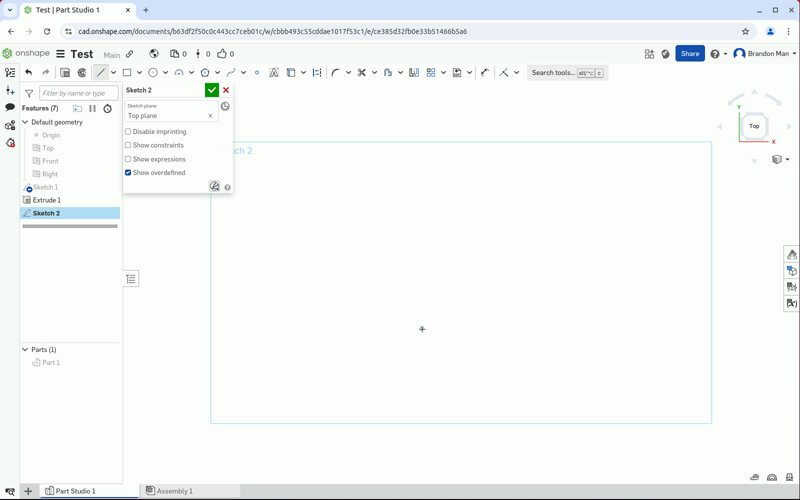
key_down(shift)
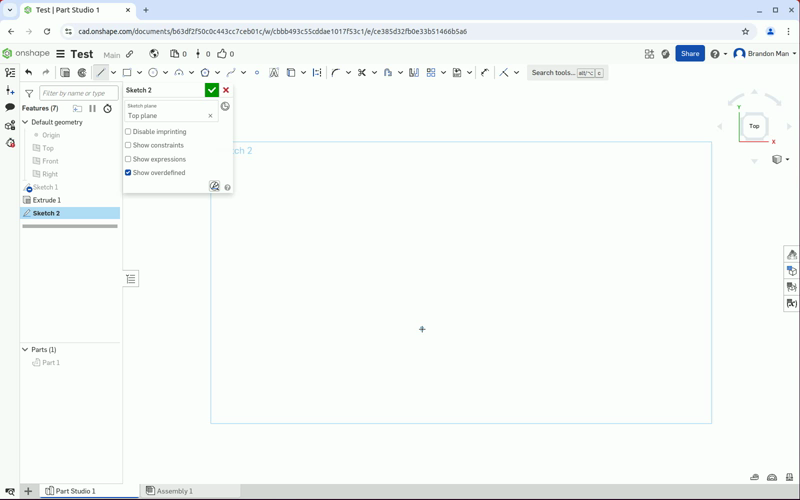
mouse_move(452, 328)
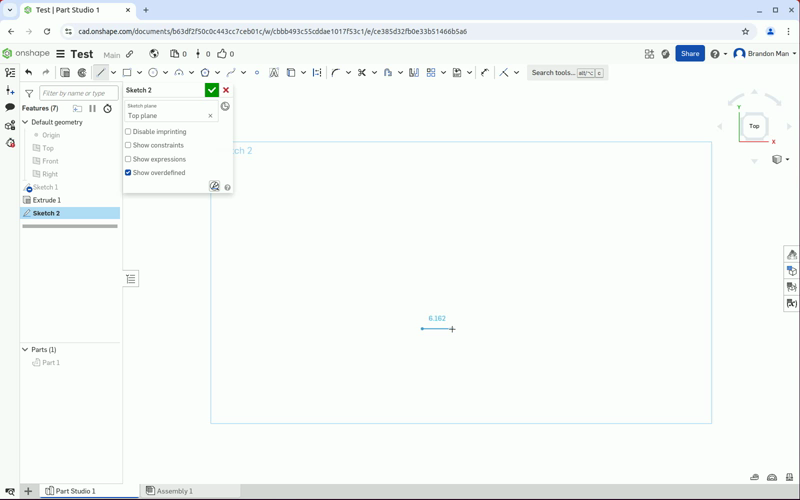
mouse_move(426, 328)
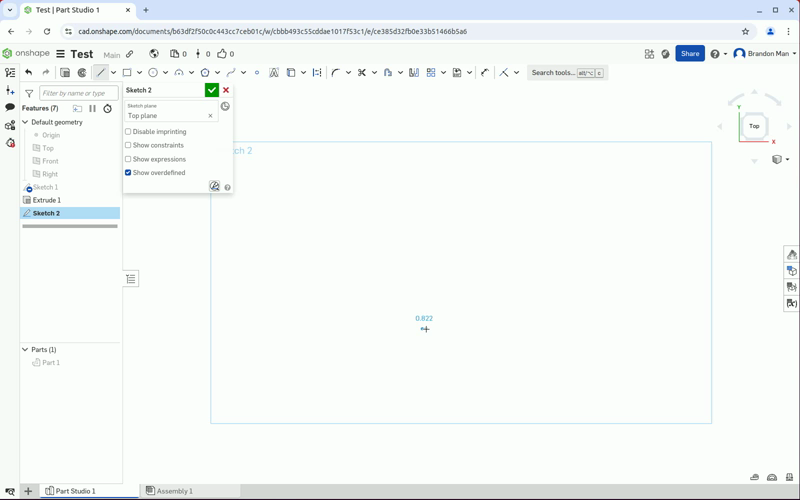
scroll(6)
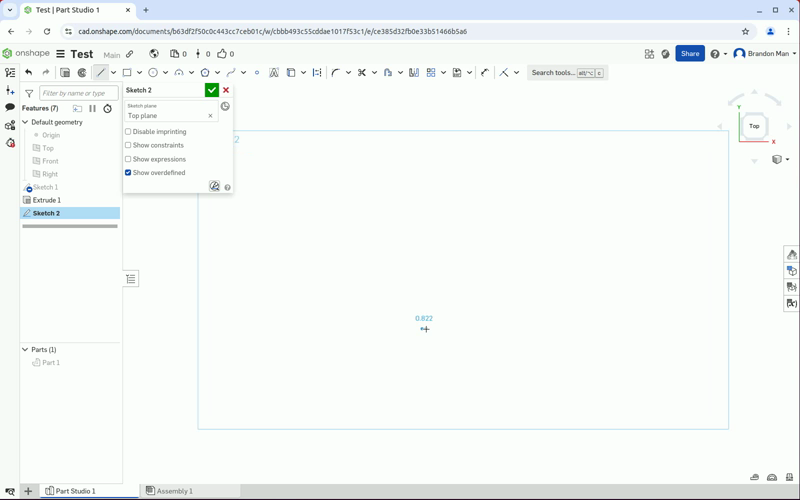
scroll(6)
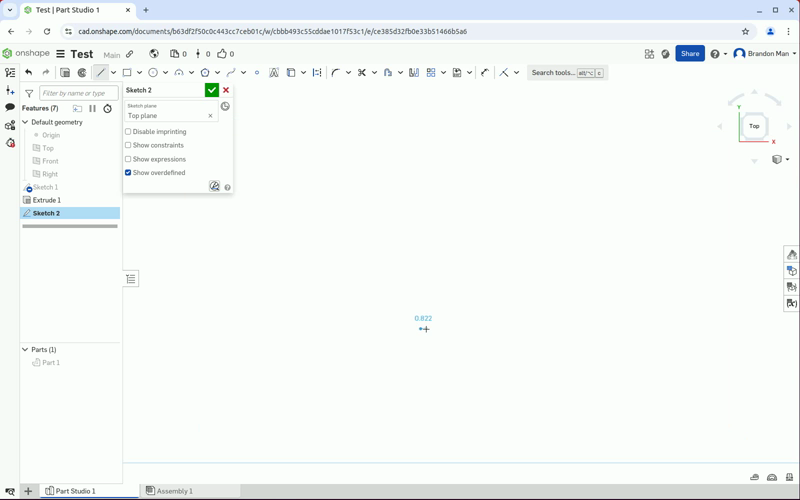
scroll(6)
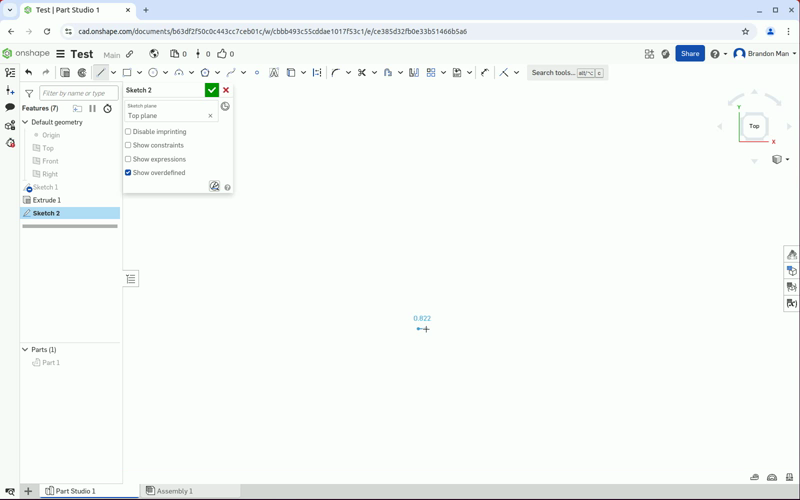
scroll(6)
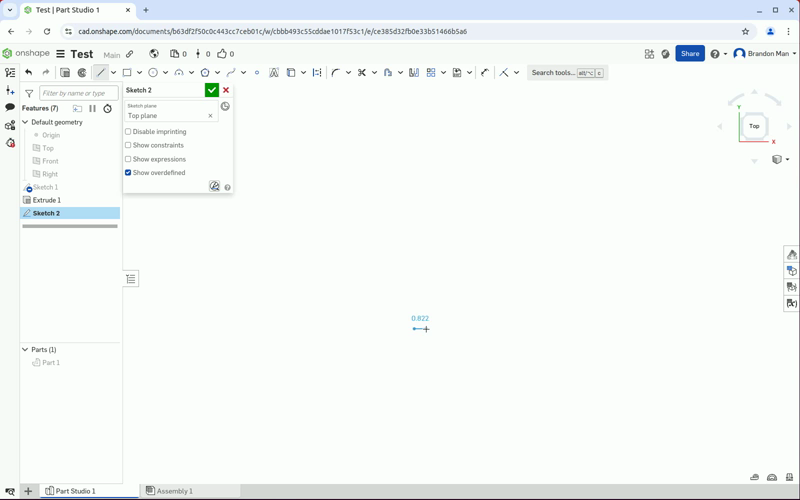
scroll(6)
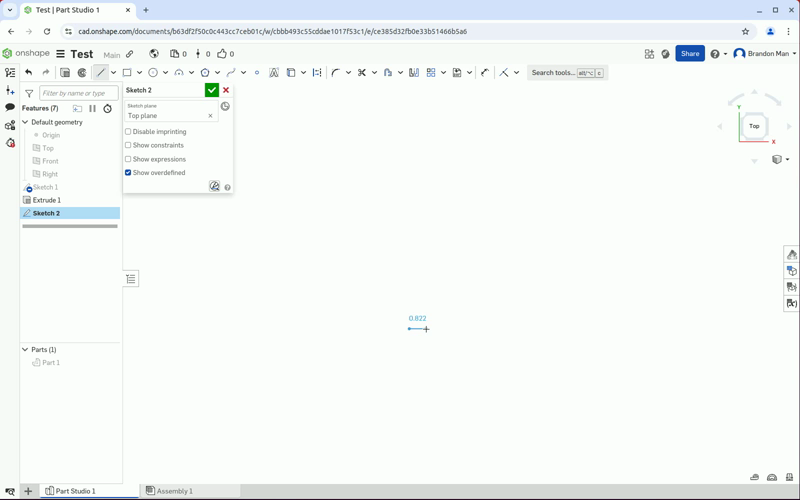
scroll(6)
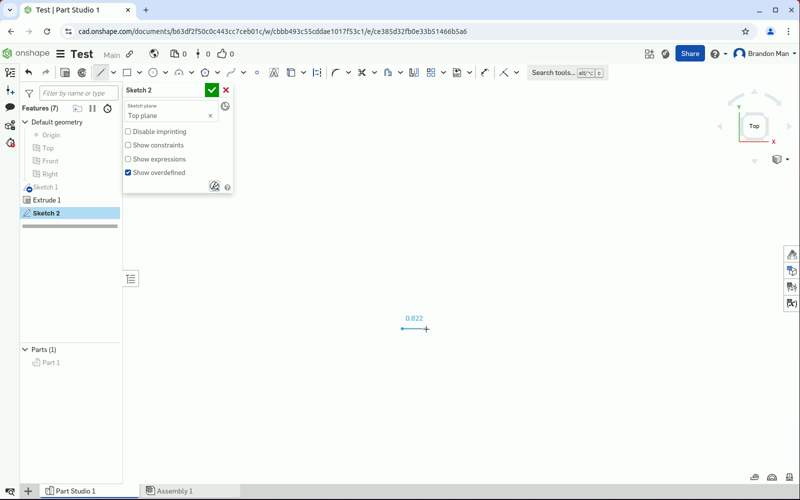
scroll(6)
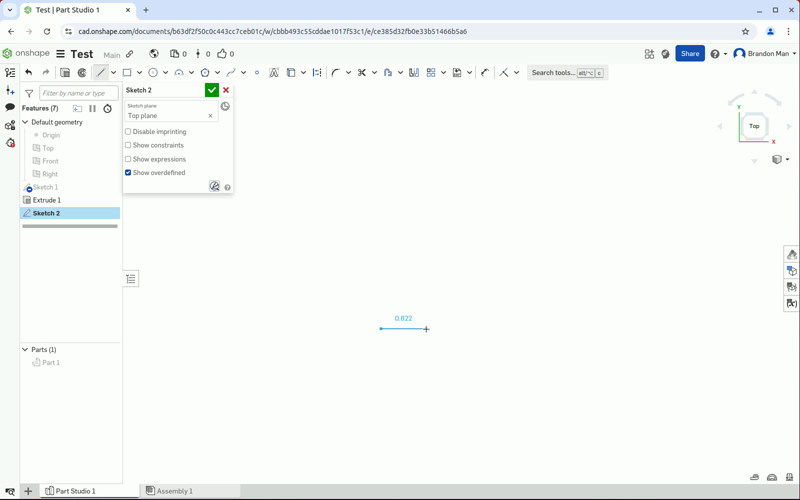
click(426, 328)
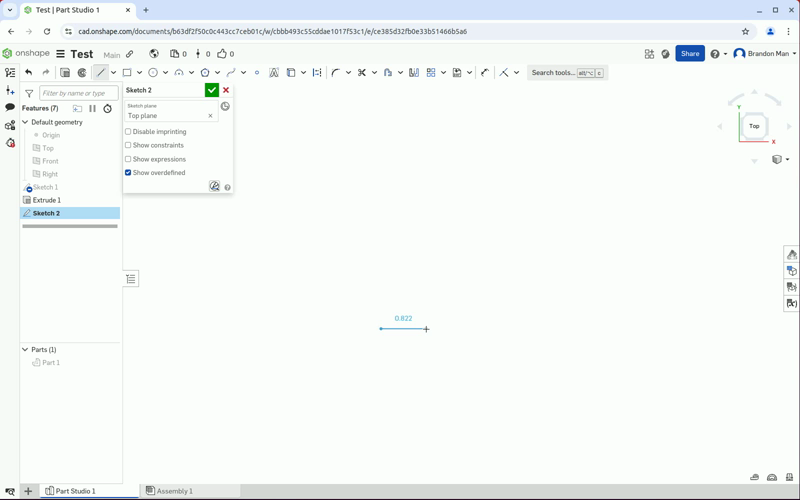
scroll(-6)
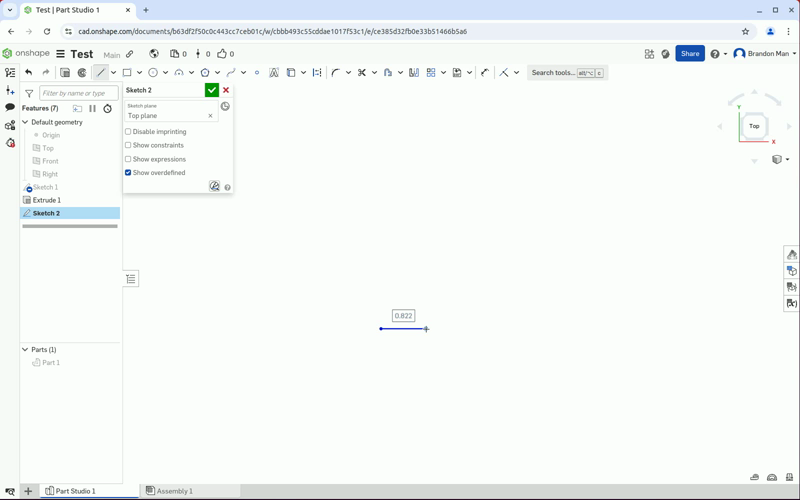
scroll(-6)
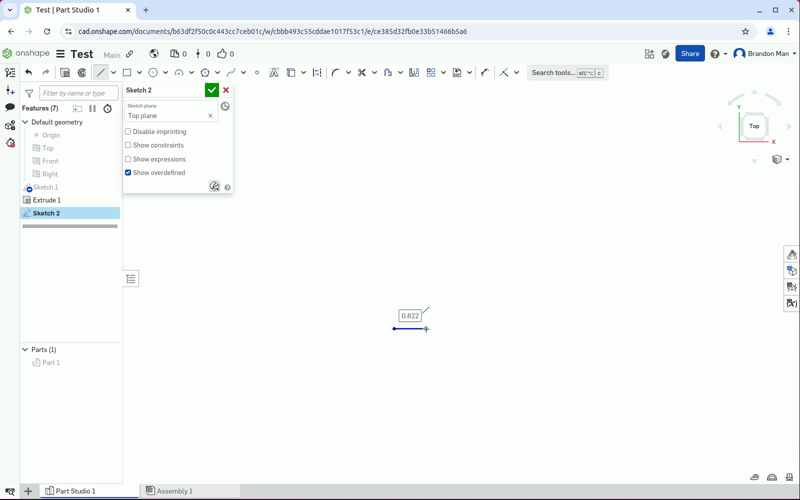
scroll(-6)
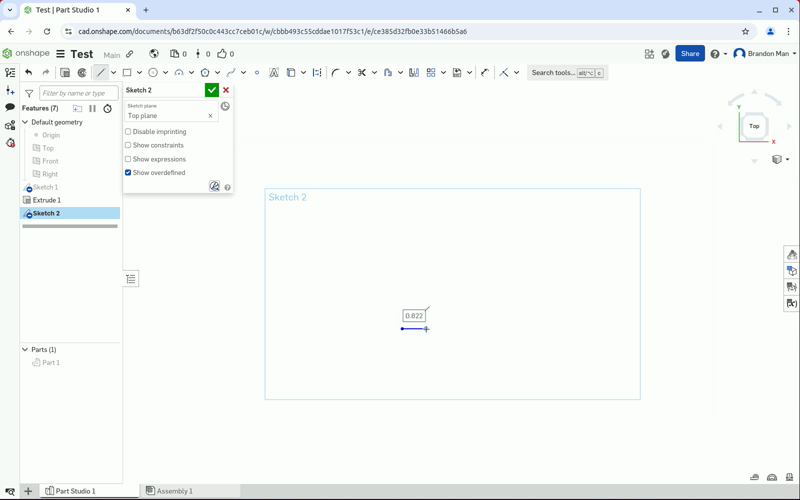
scroll(-6)
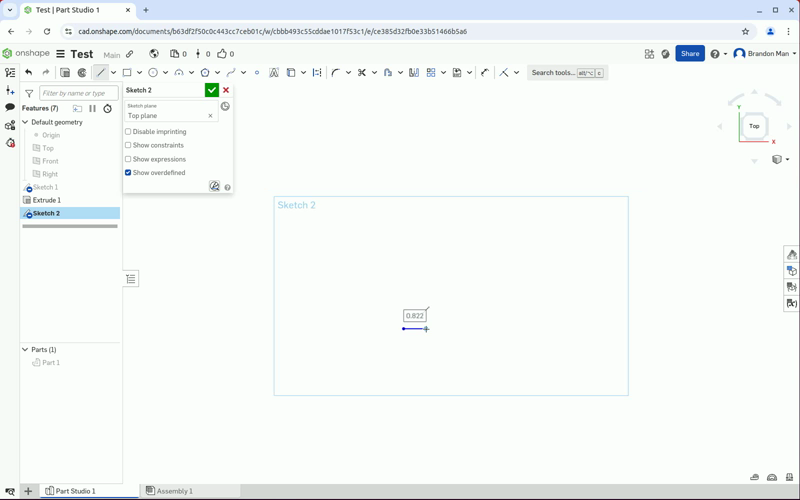
scroll(-6)
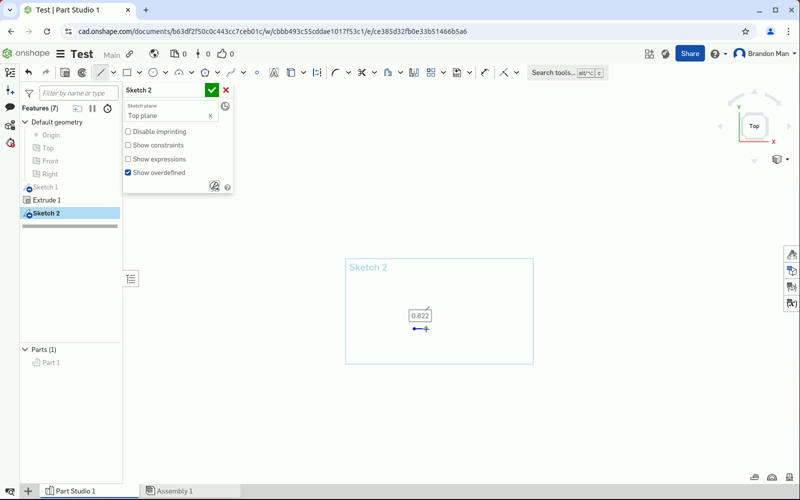
scroll(-6)
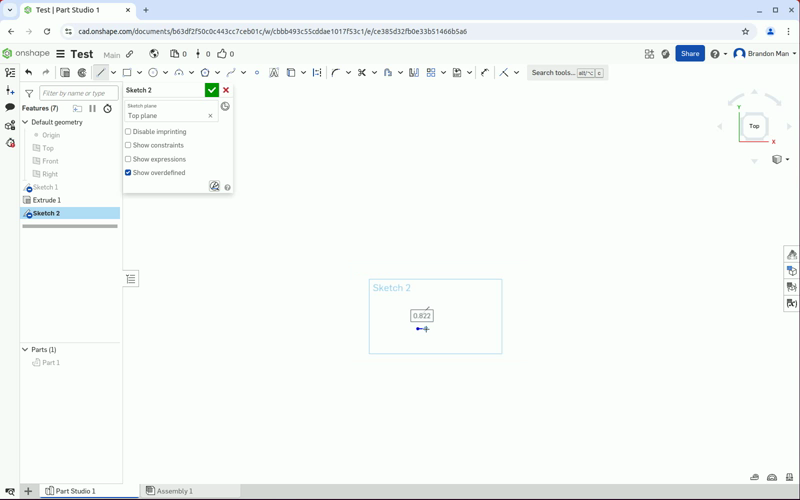
scroll(-6)
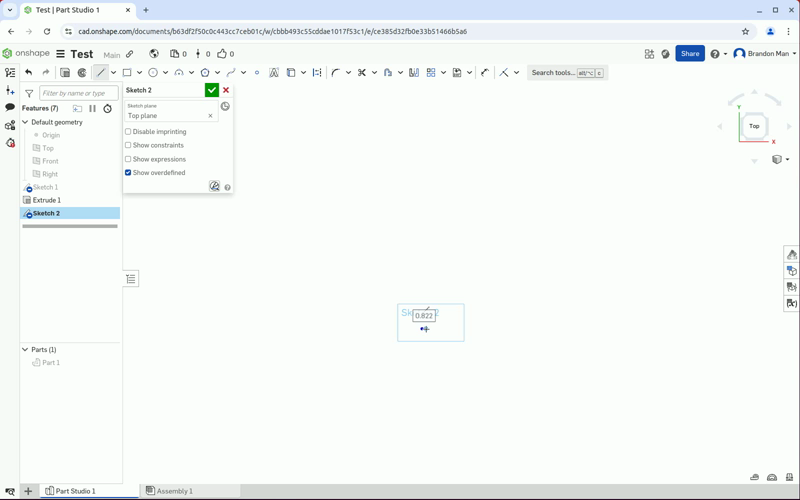
key_up(shift)
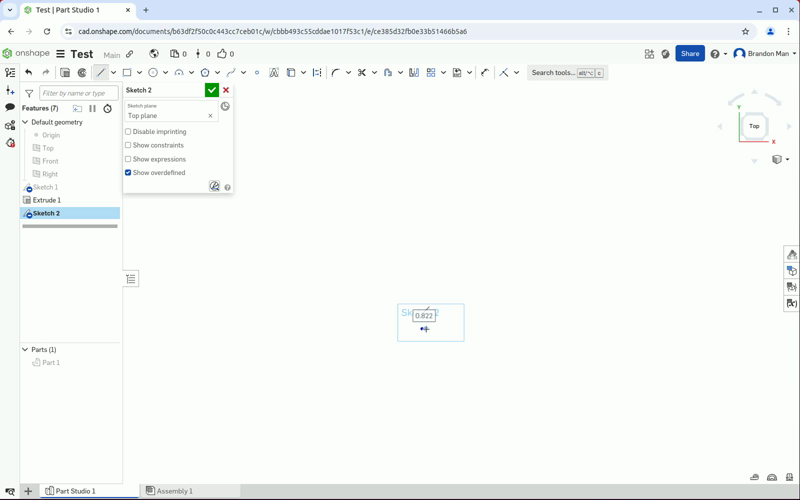
key_down(shift)
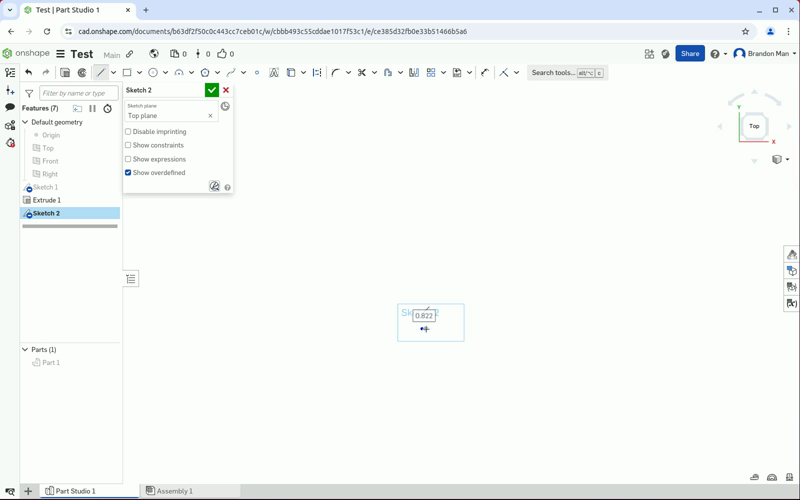
mouse_move(426, 253)
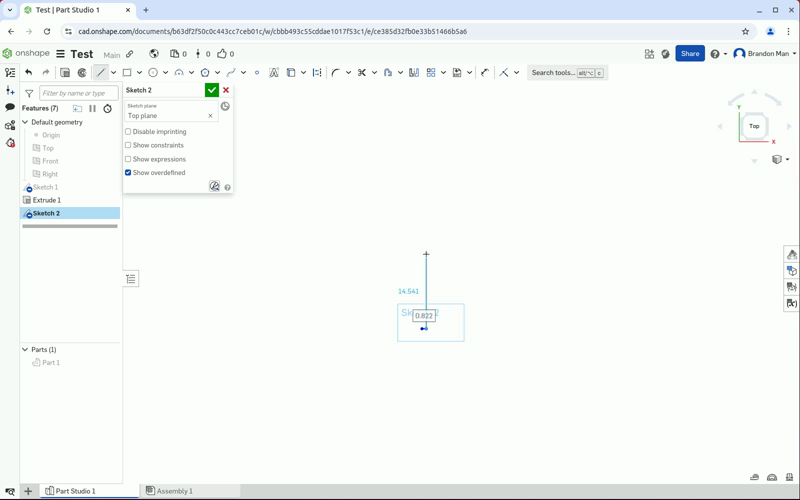
click(426, 253)
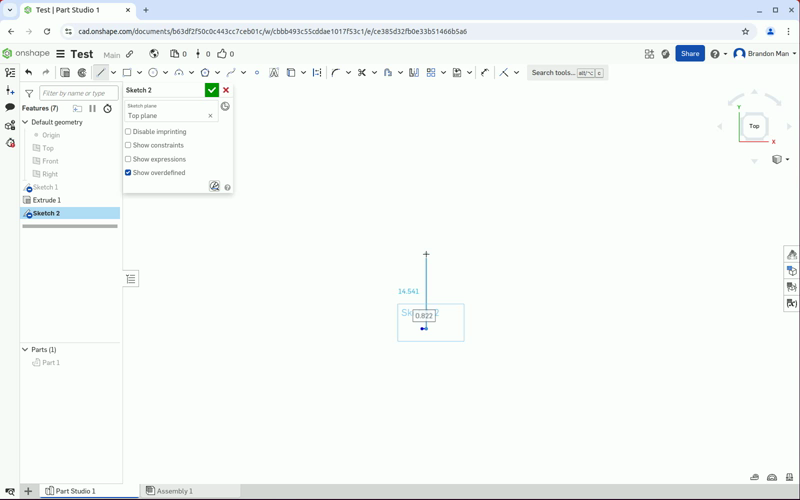
key_up(shift)
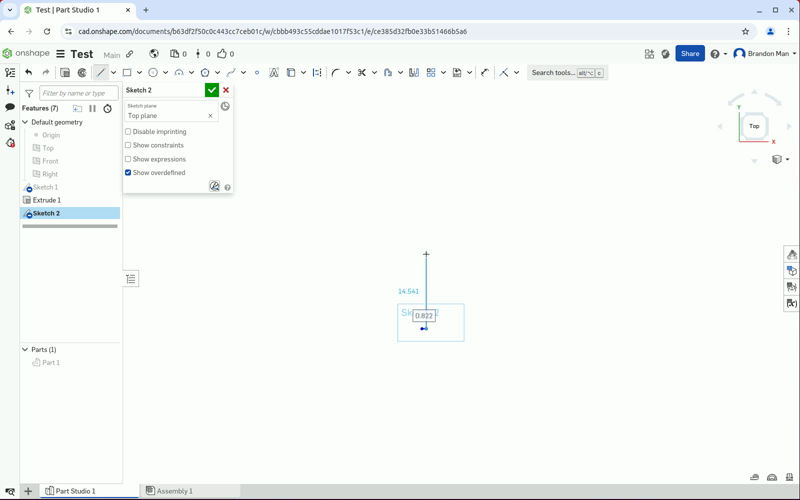
key_down(shift)
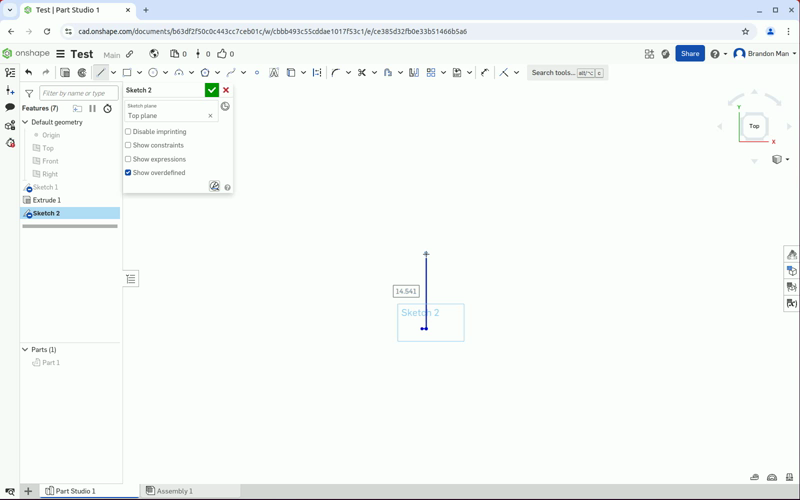
mouse_move(456, 253)
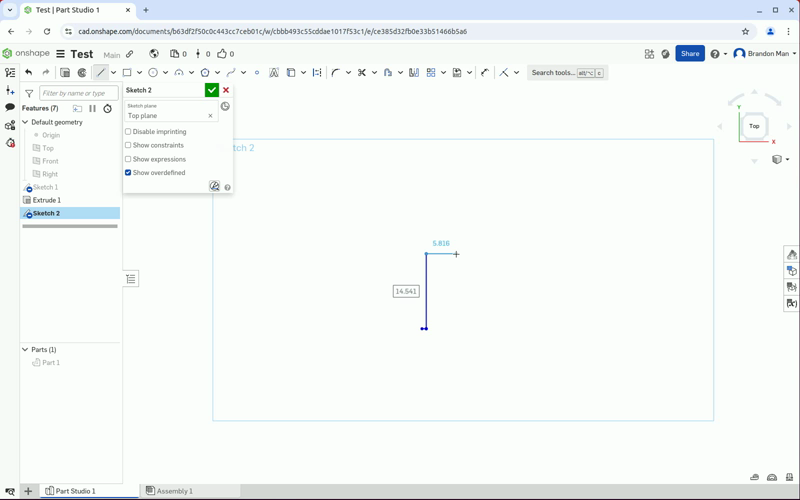
mouse_move(426, 232)
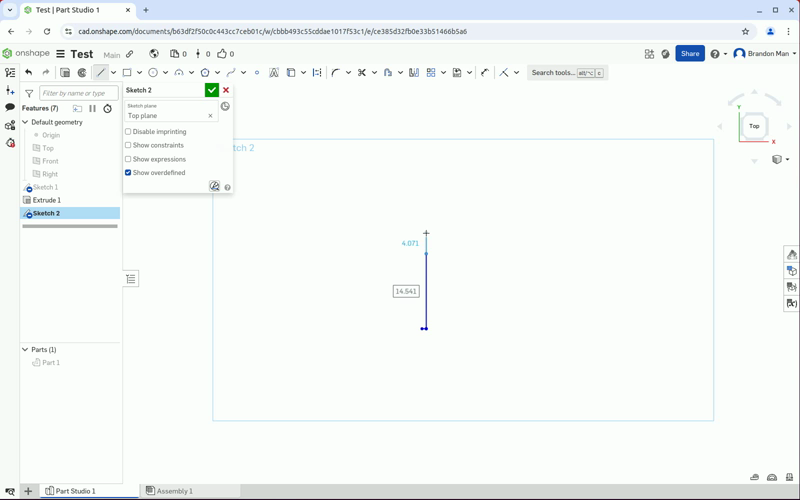
click(426, 232)
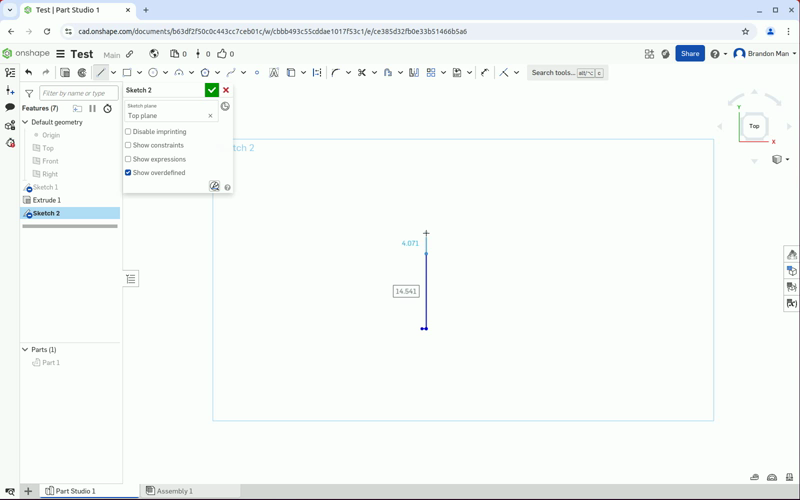
key_up(shift)
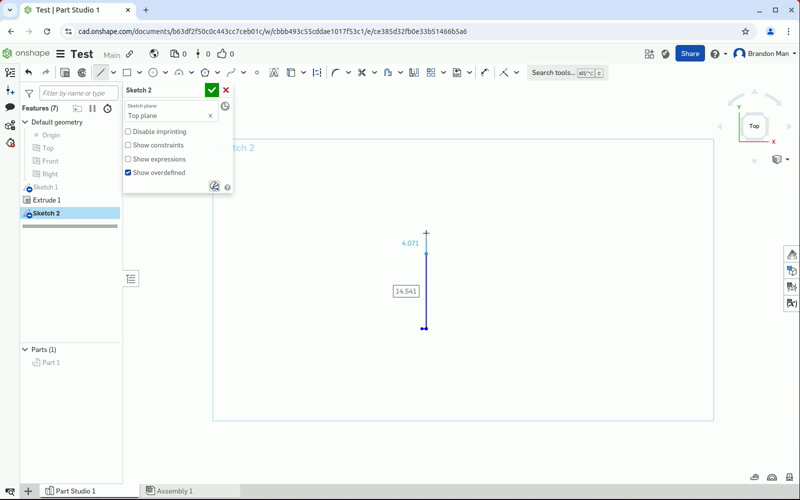
key_down(shift)
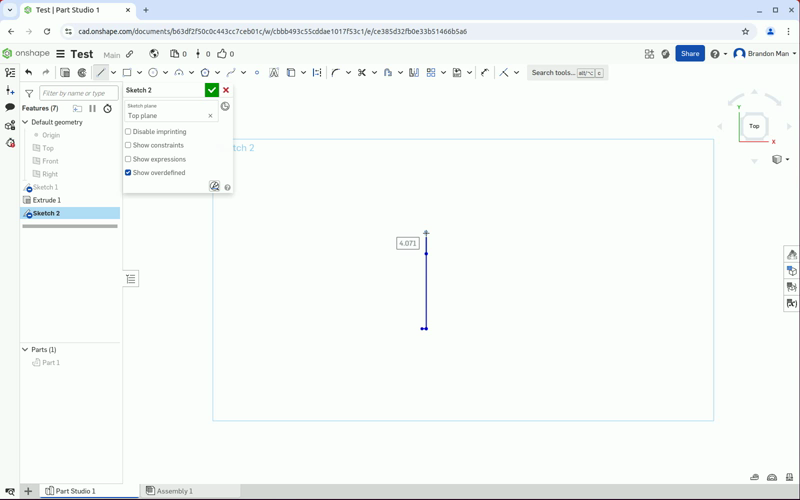
mouse_move(456, 232)
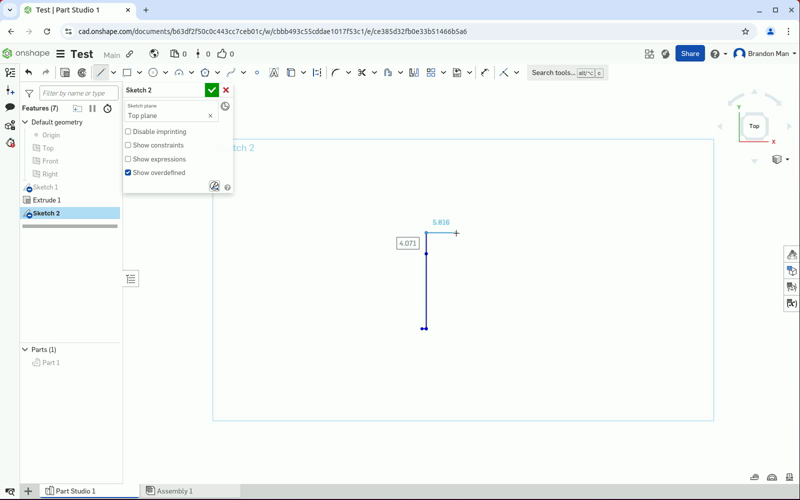
mouse_move(422, 232)
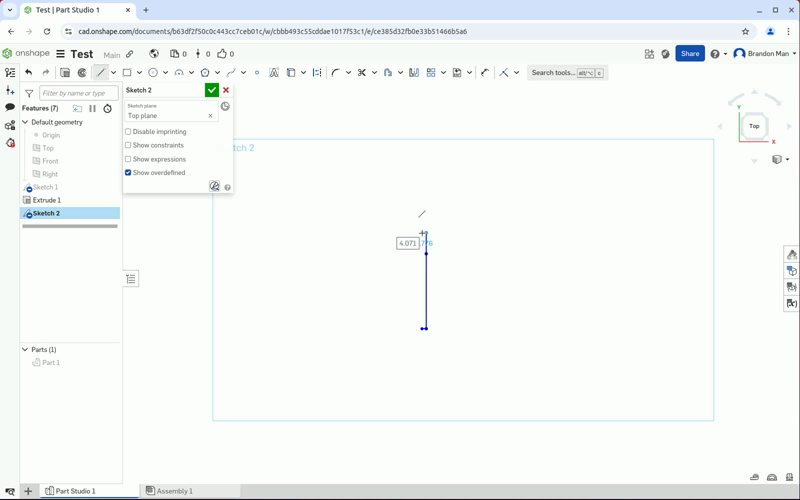
scroll(6)
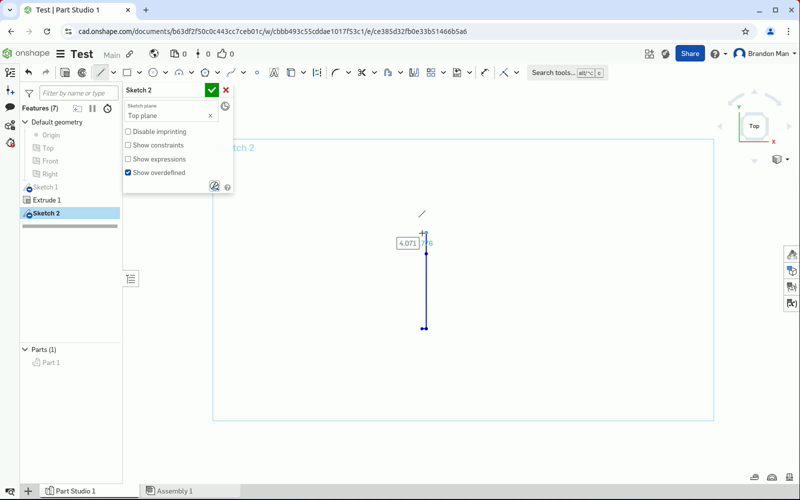
scroll(6)
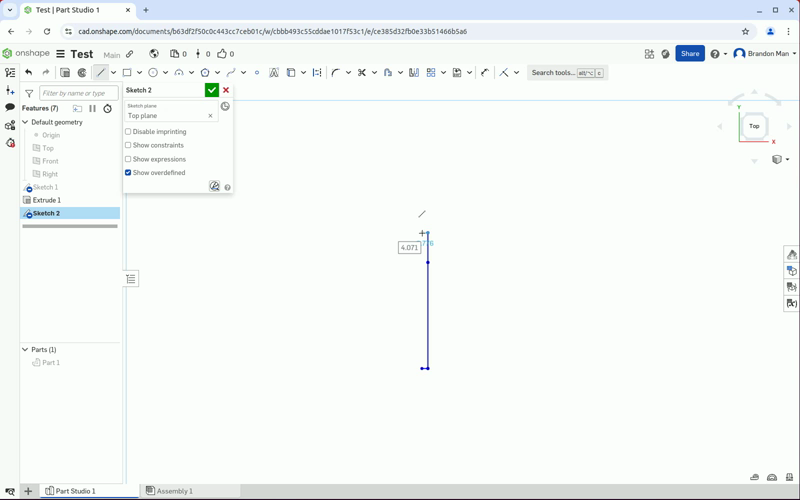
scroll(6)
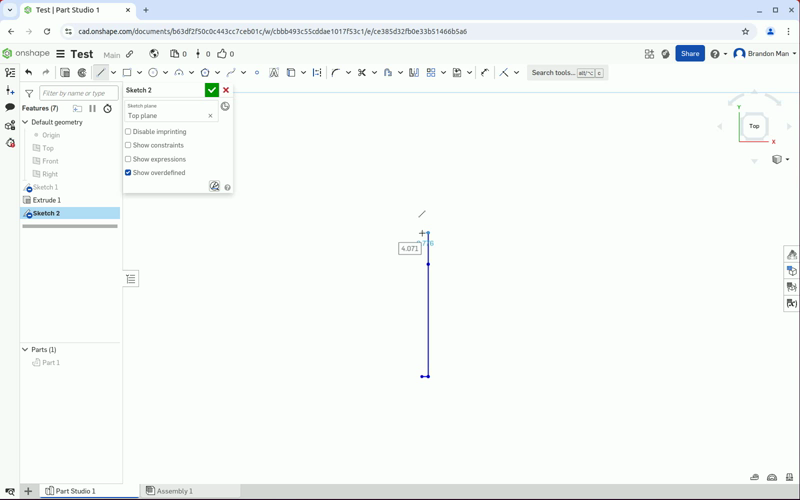
scroll(6)
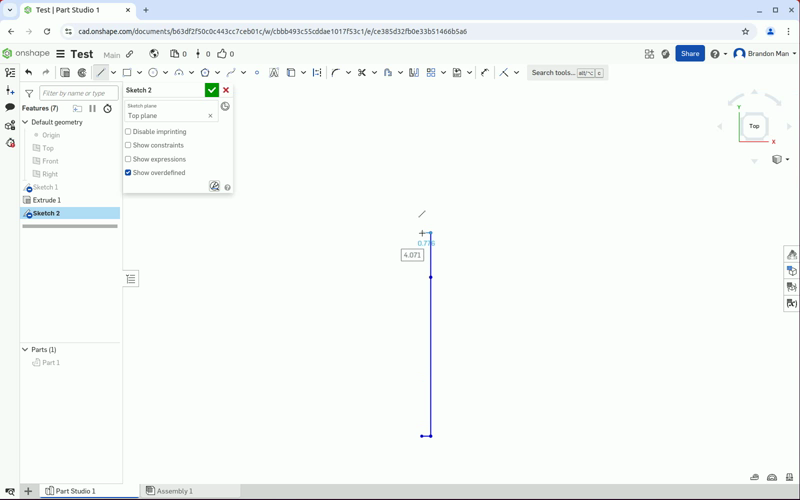
scroll(6)
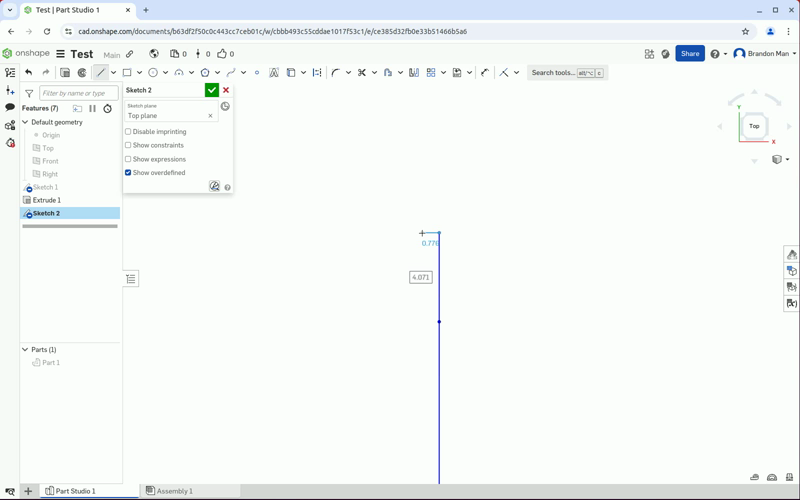
scroll(6)
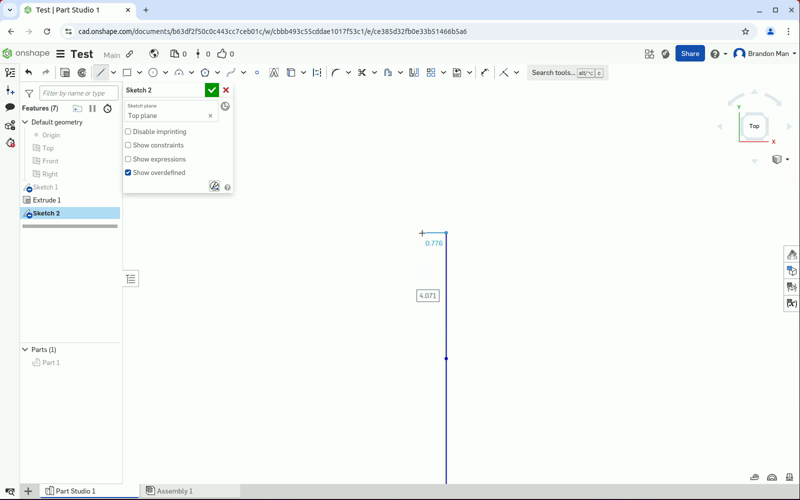
scroll(6)
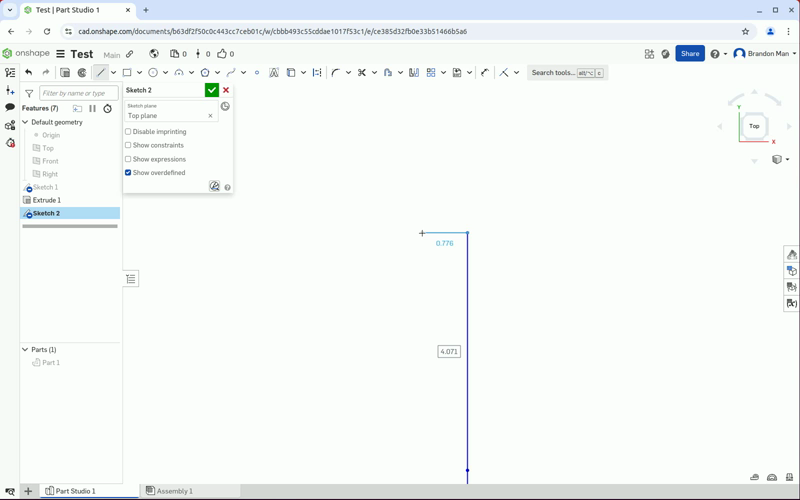
click(422, 232)
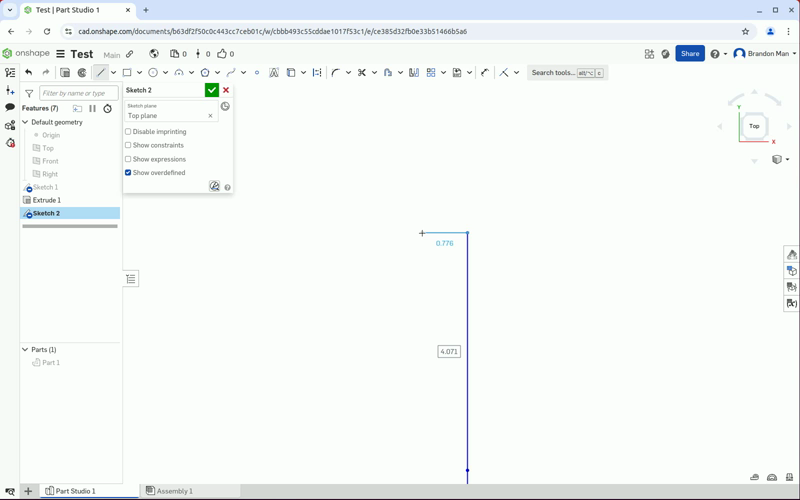
scroll(-6)
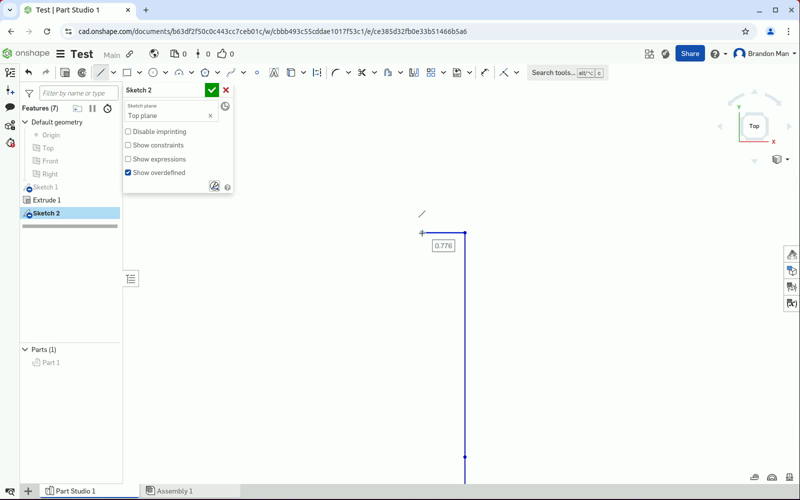
scroll(-6)
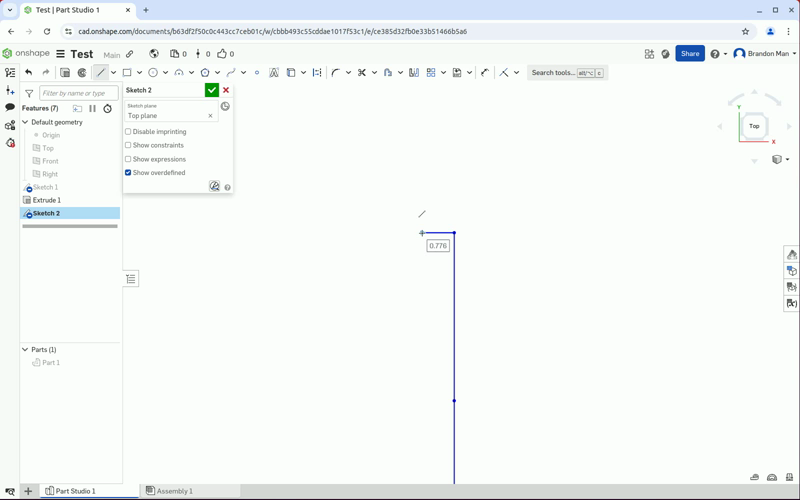
scroll(-6)
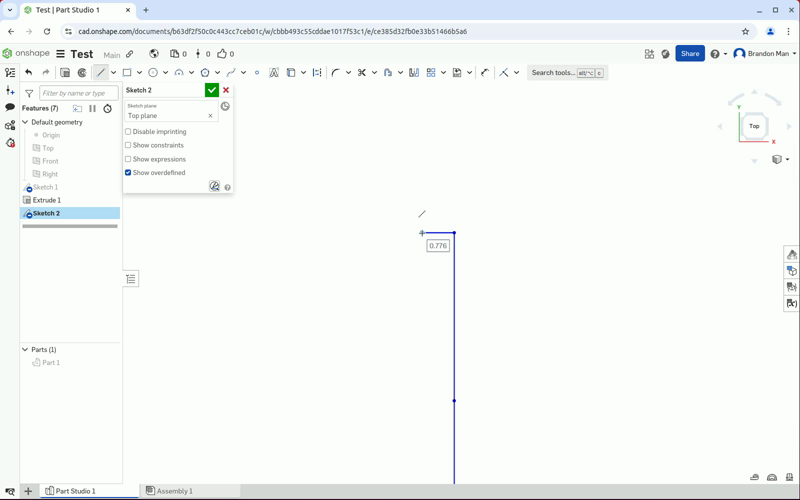
scroll(-6)
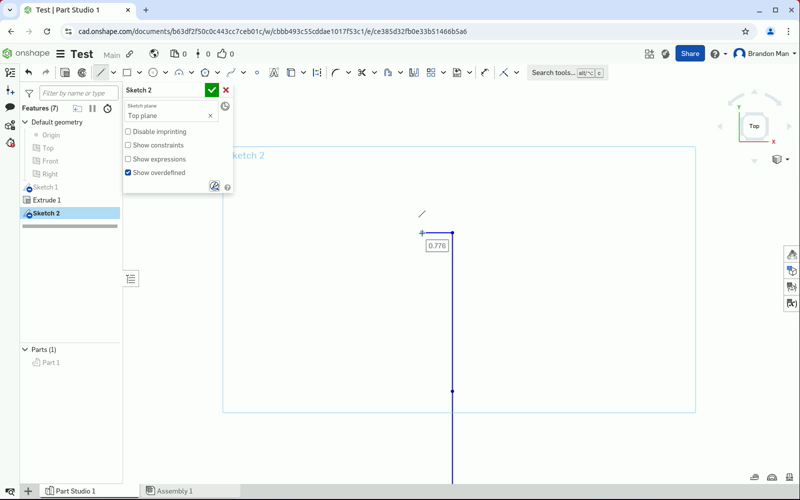
scroll(-6)
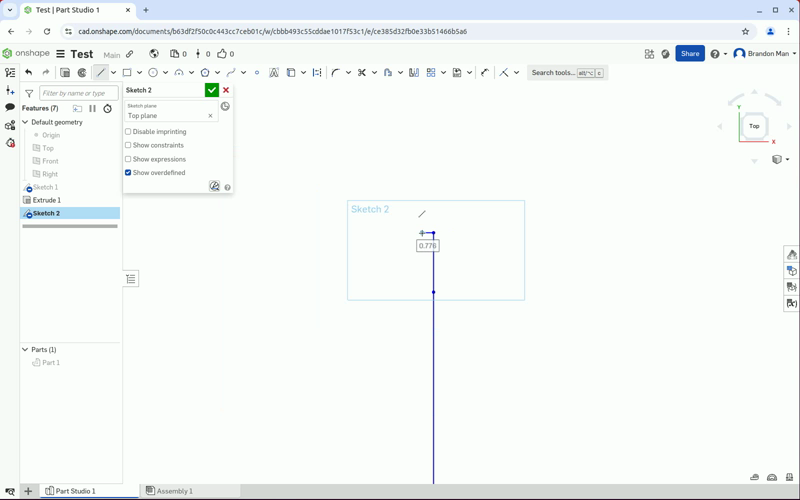
scroll(-6)
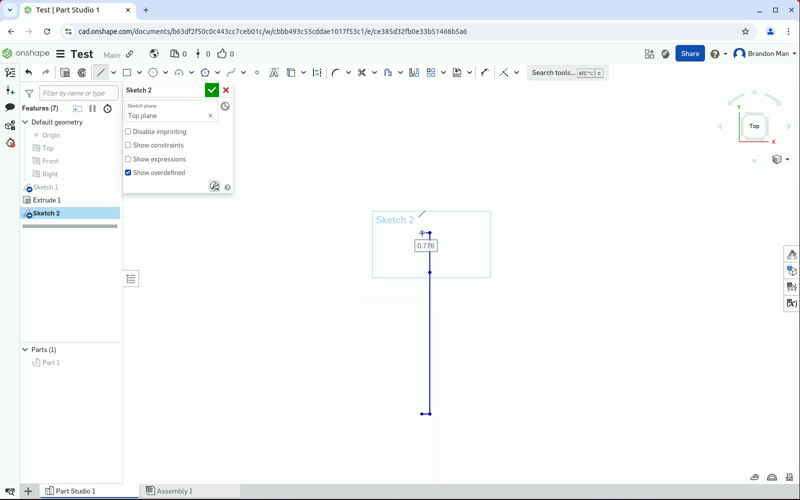
scroll(-6)
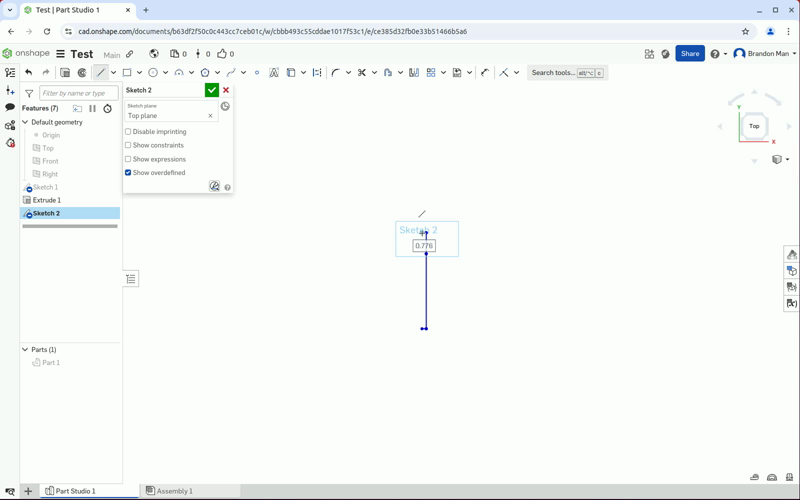
key_up(shift)
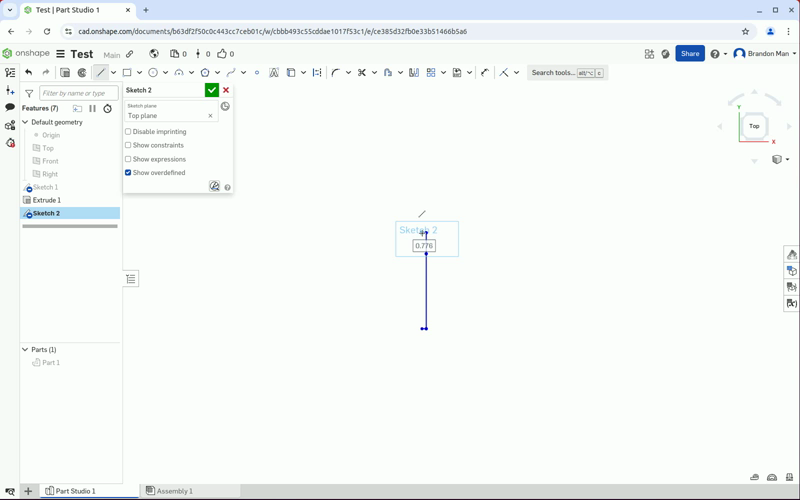
key_down(shift)
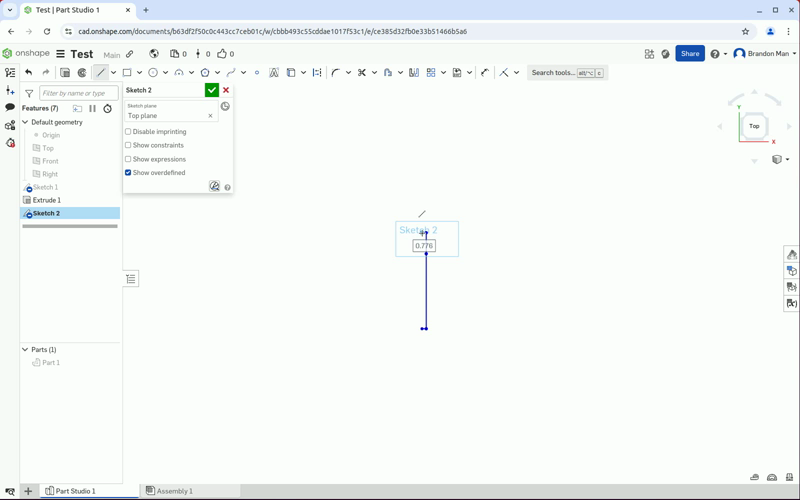
mouse_move(422, 328)
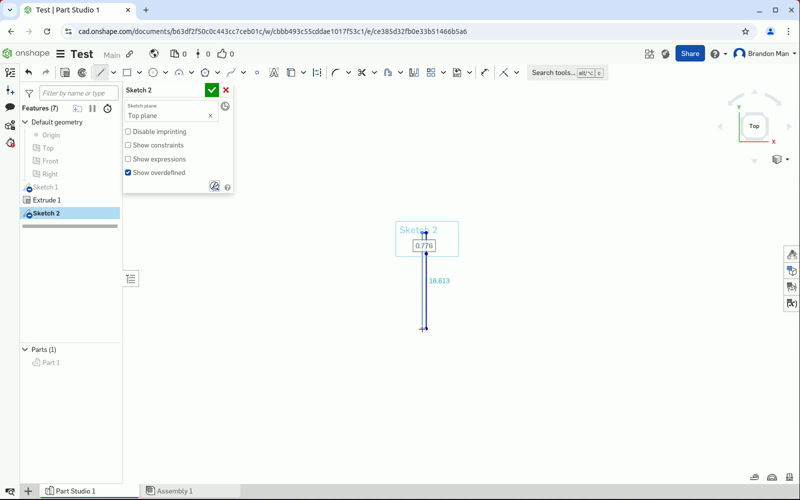
scroll(6)
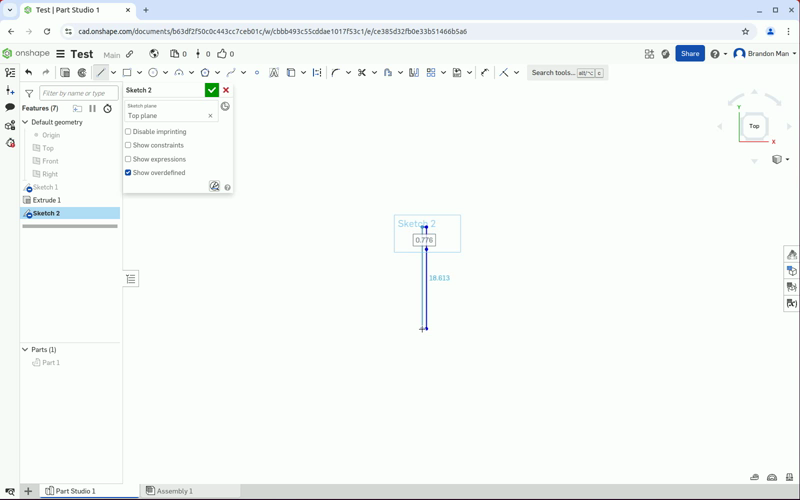
scroll(6)
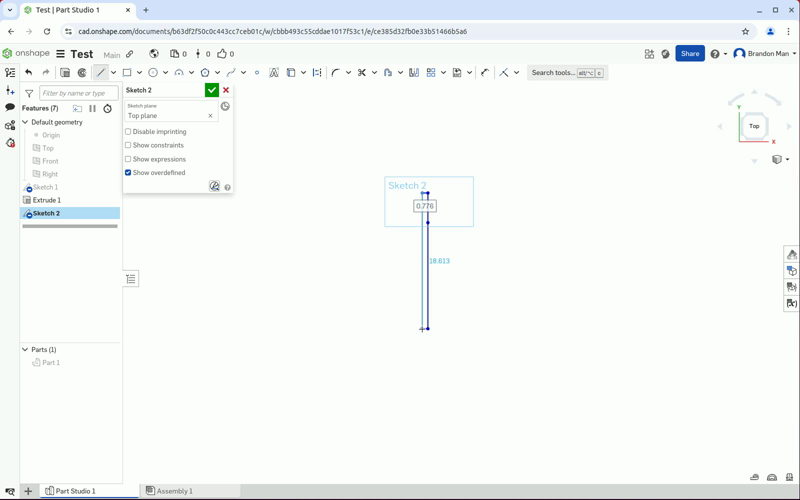
scroll(6)
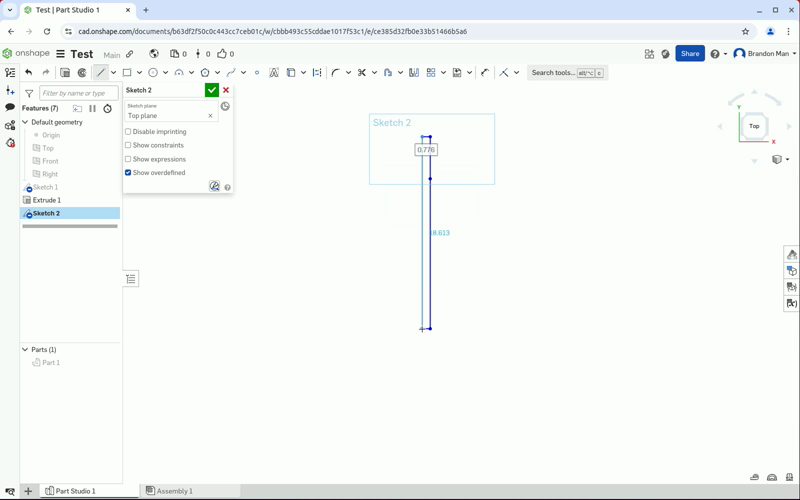
scroll(6)
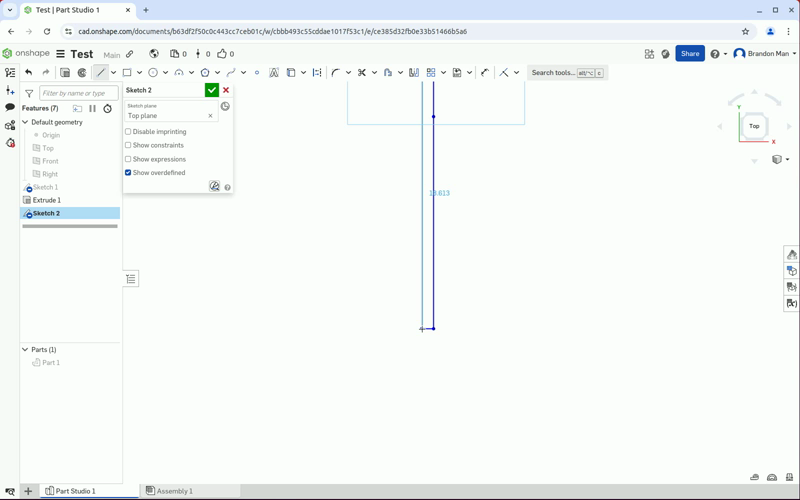
scroll(6)
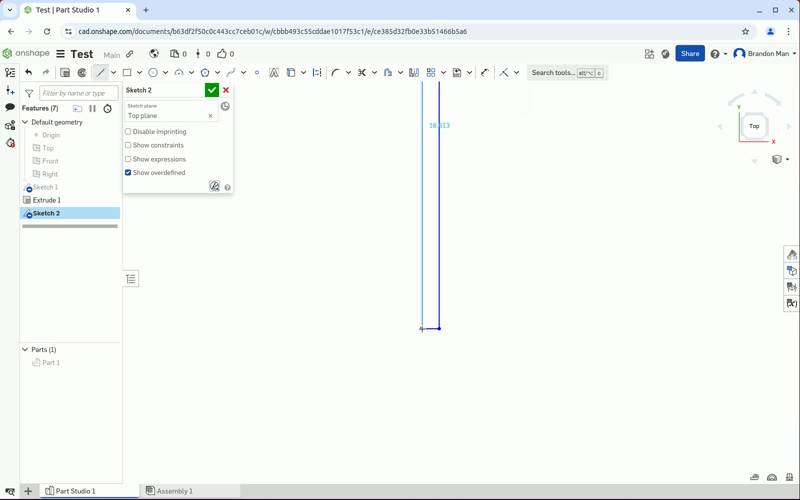
scroll(6)
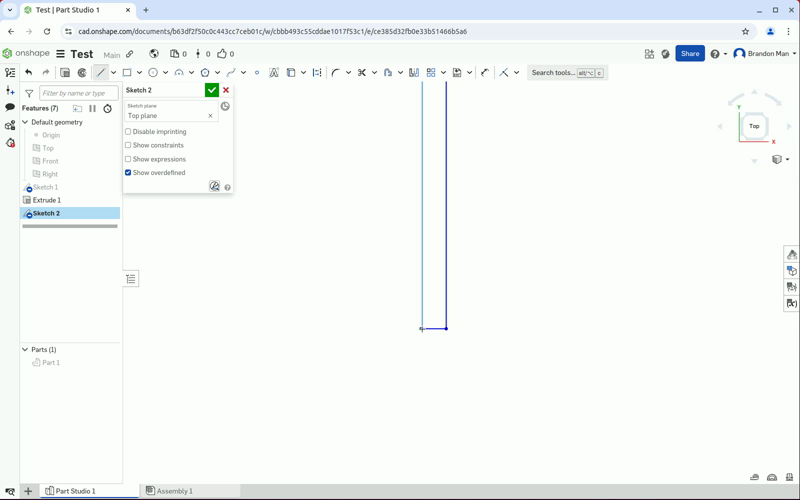
scroll(6)
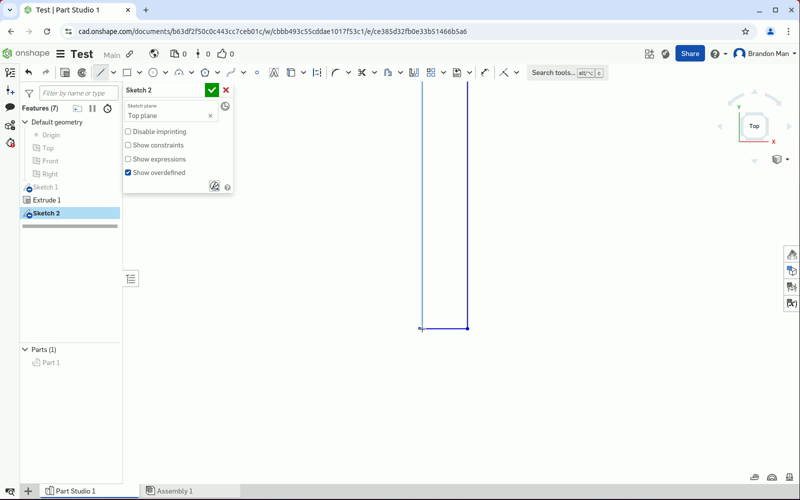
key_up(shift)
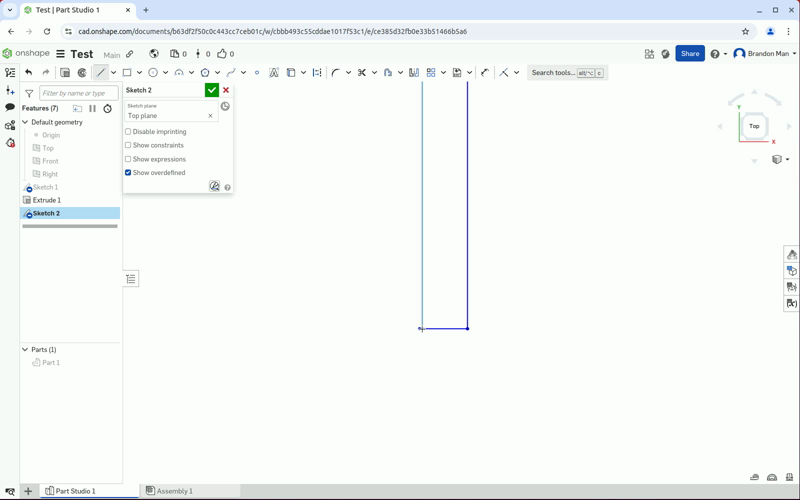
click(422, 328)
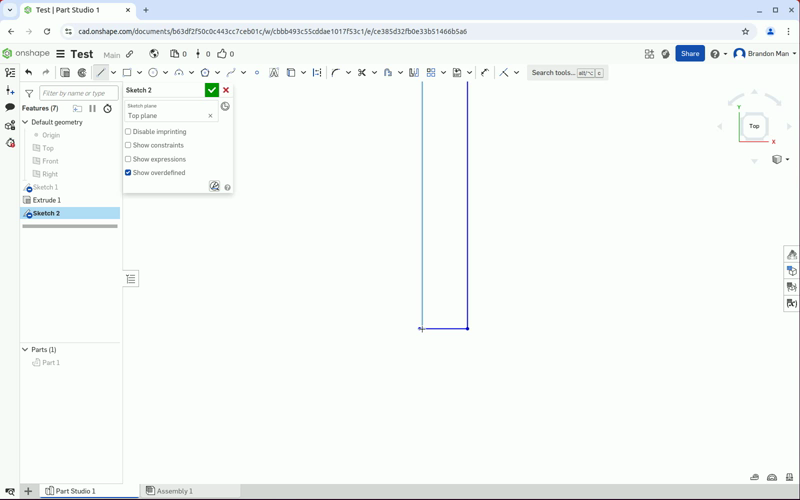
scroll(-6)
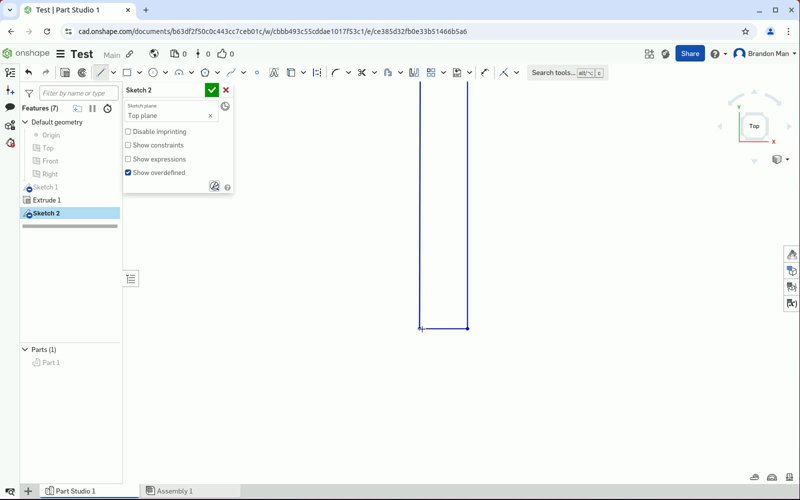
scroll(-6)
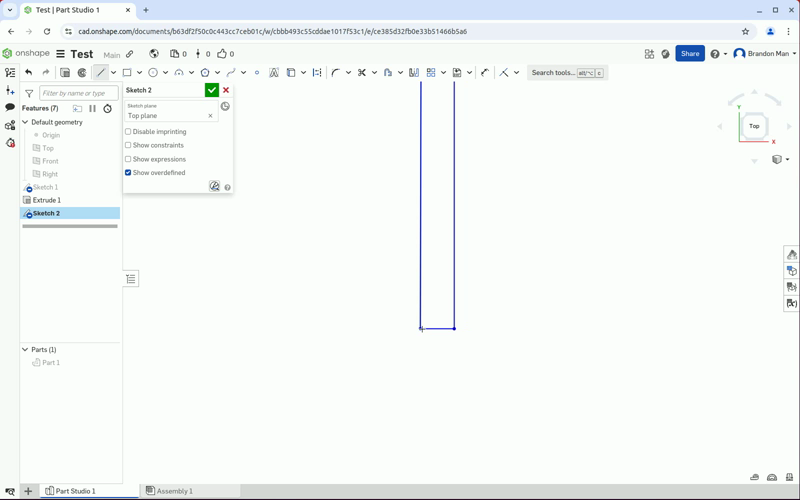
scroll(-6)
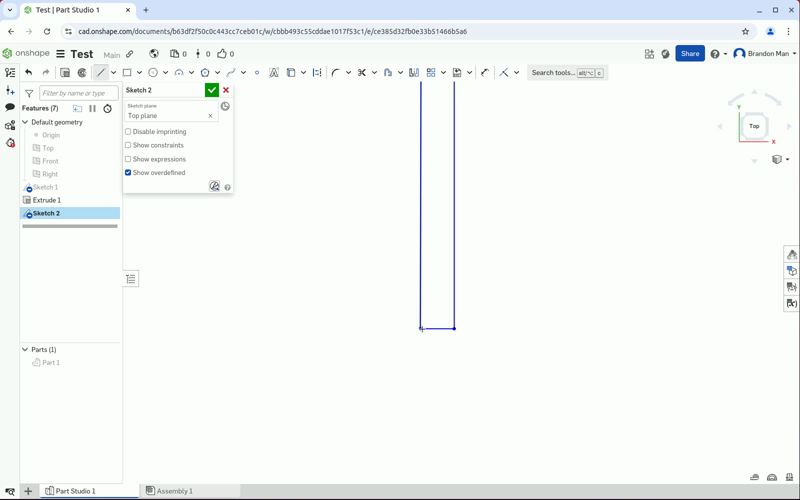
scroll(-6)
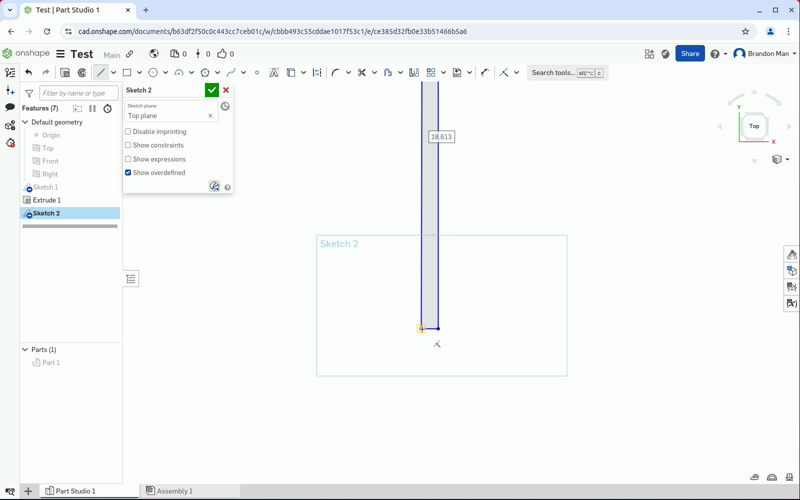
scroll(-6)
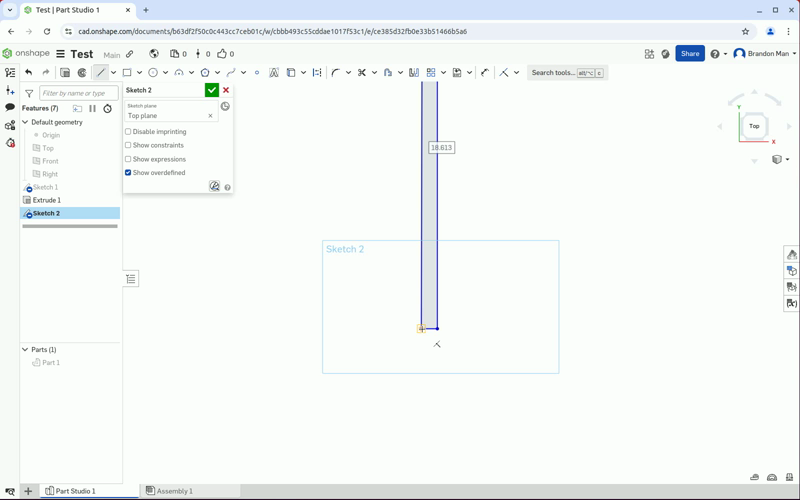
scroll(-6)
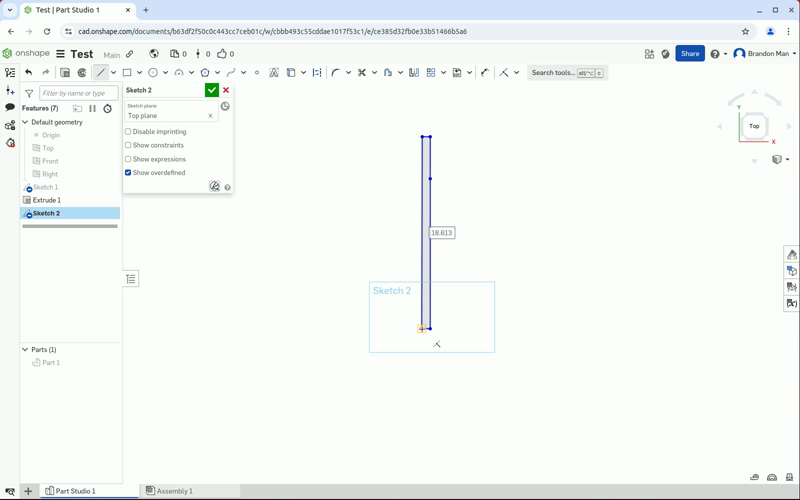
scroll(-6)
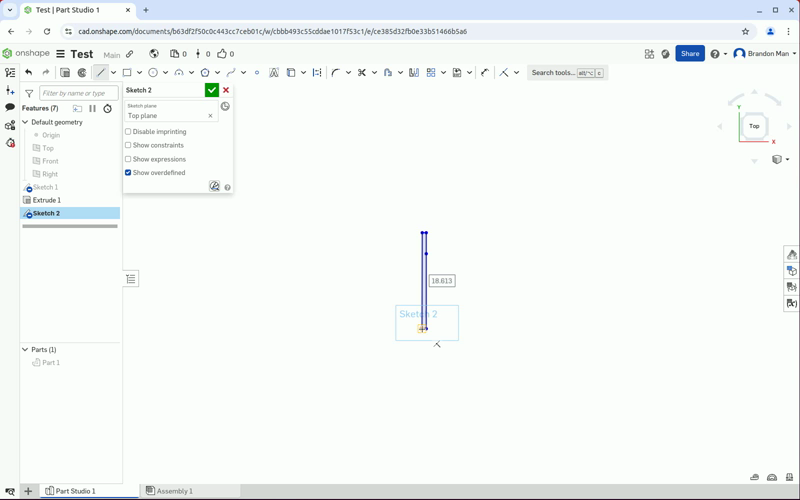
key(esc)
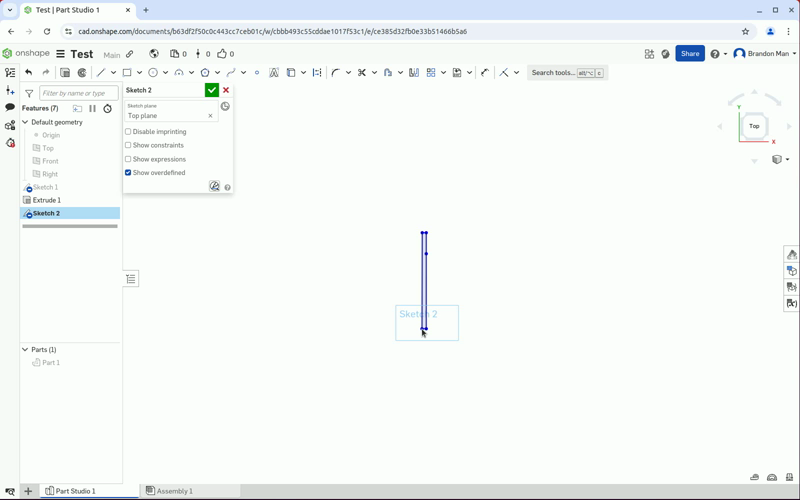
mouse_move(424, 247)
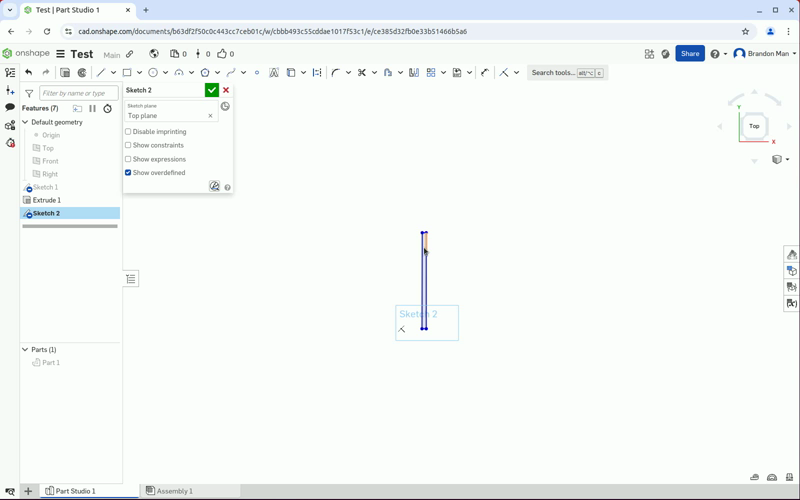
scroll(6)
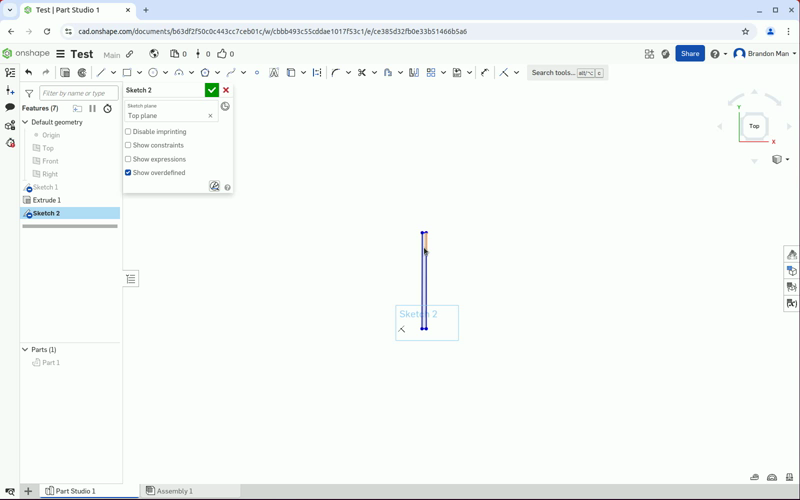
scroll(6)
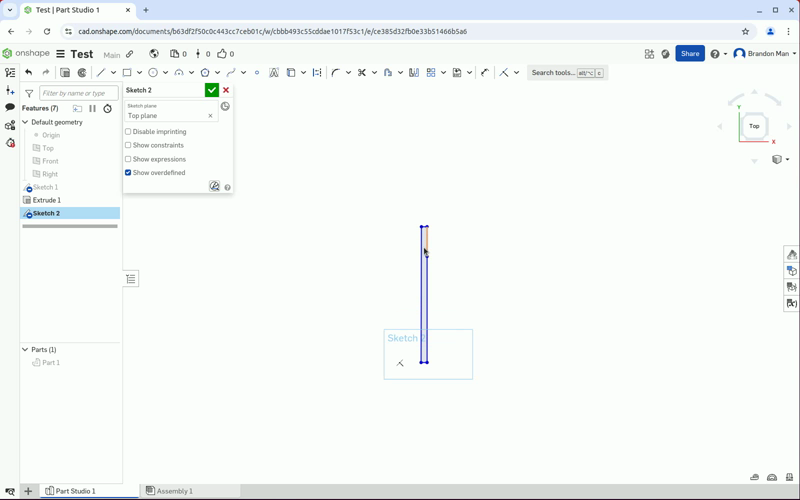
scroll(6)
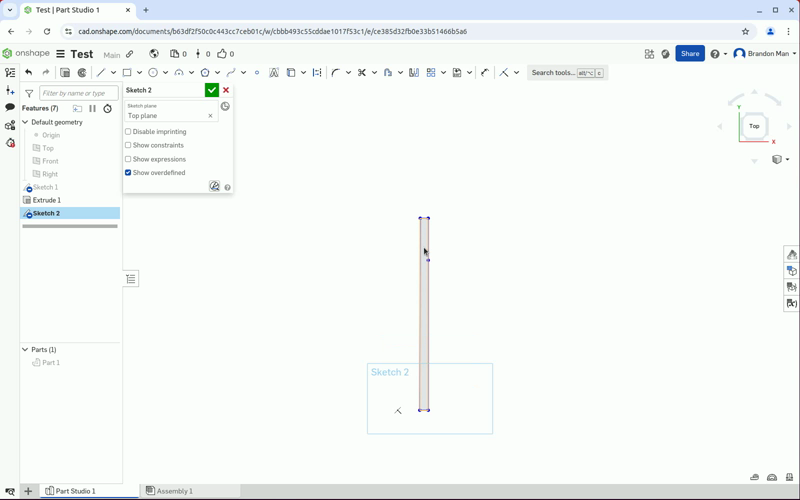
scroll(6)
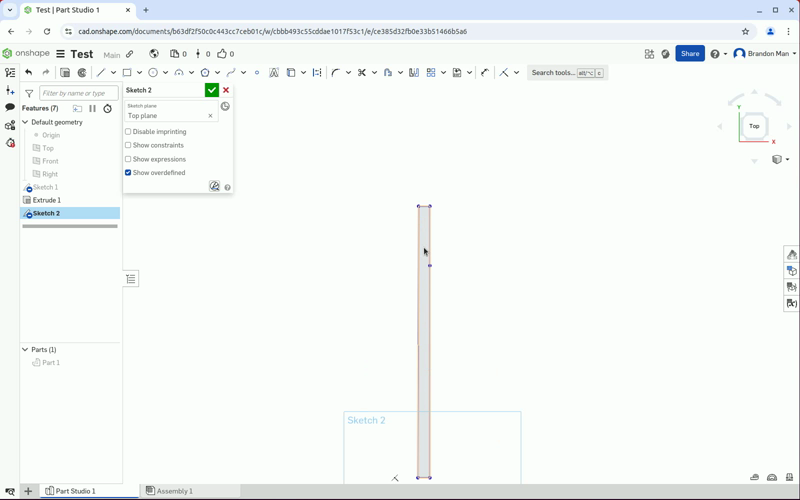
scroll(6)
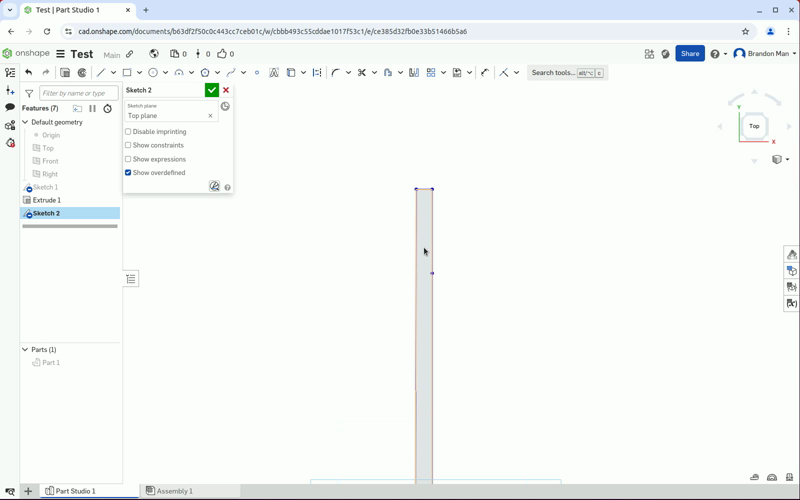
scroll(6)
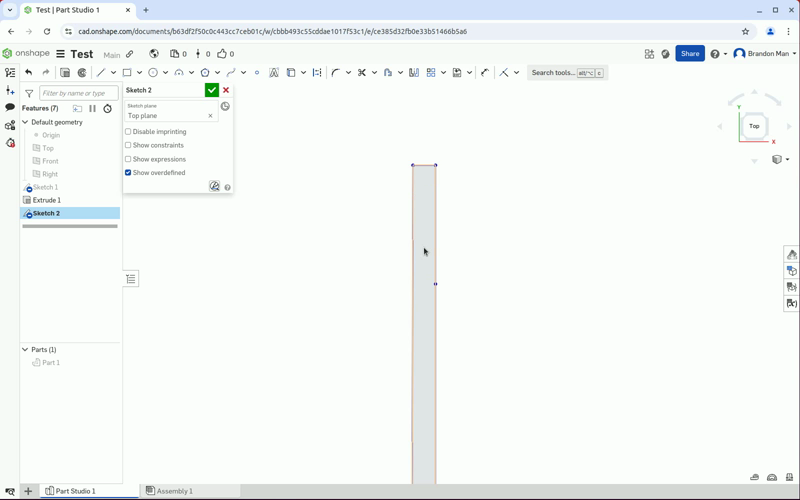
scroll(6)
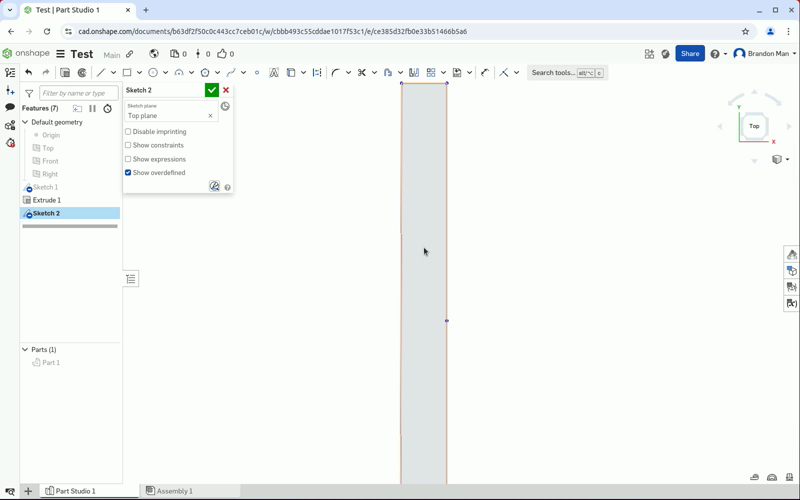
click(424, 247)
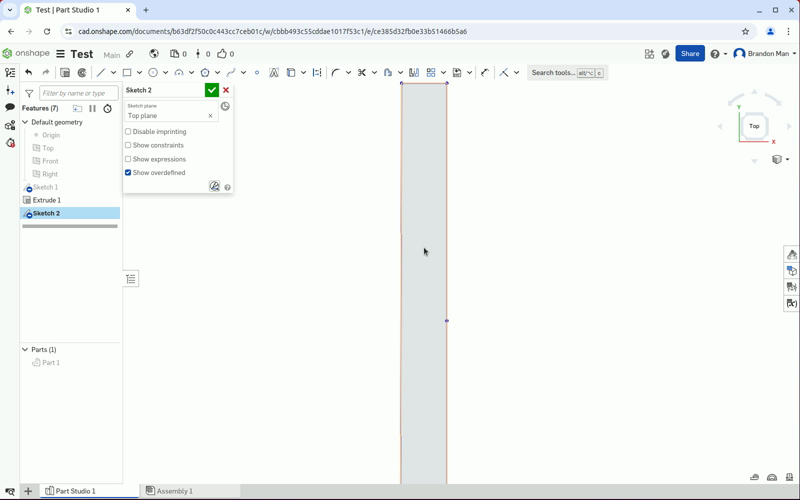
scroll(-6)
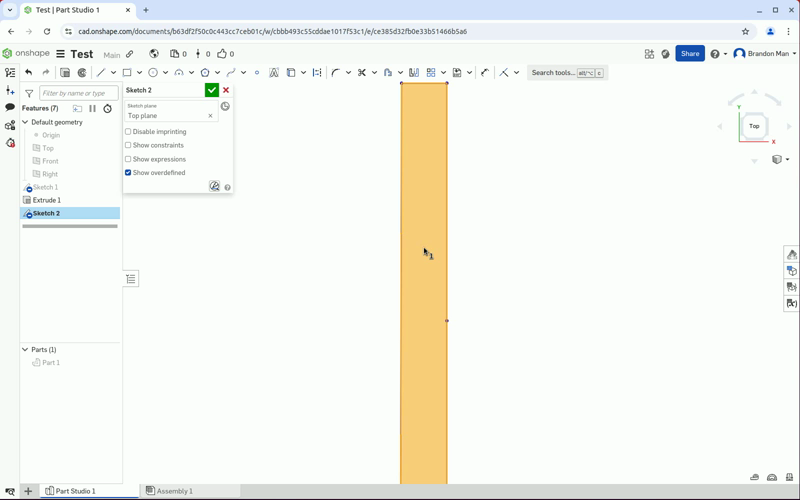
scroll(-6)
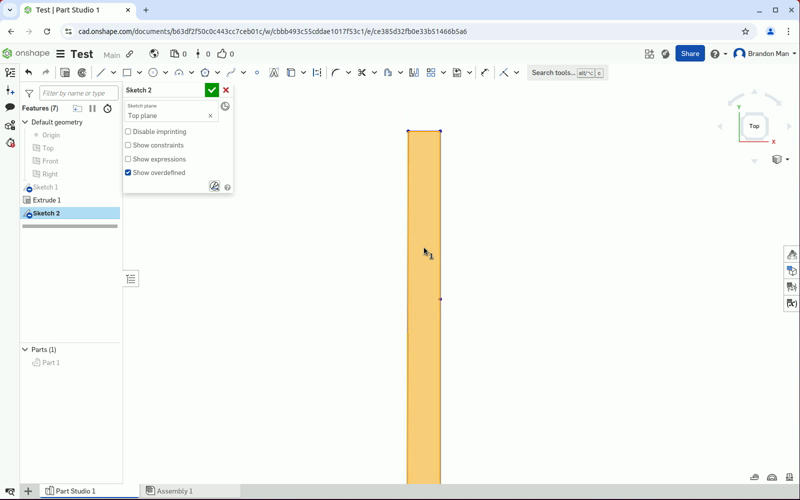
scroll(-6)
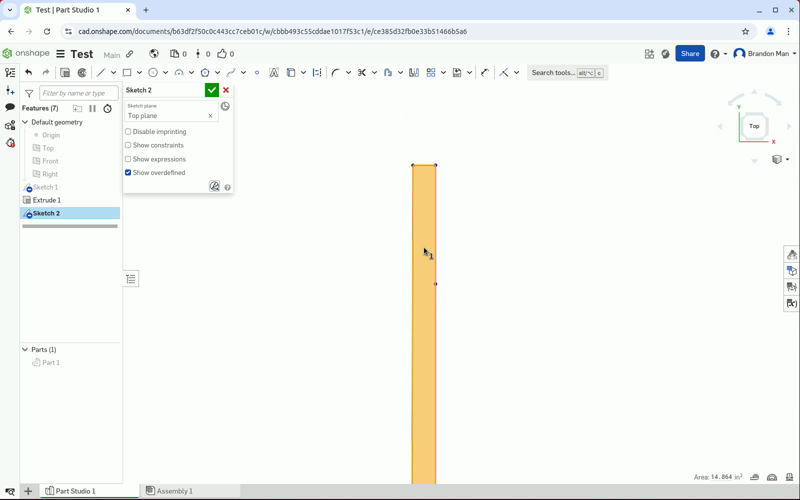
scroll(-6)
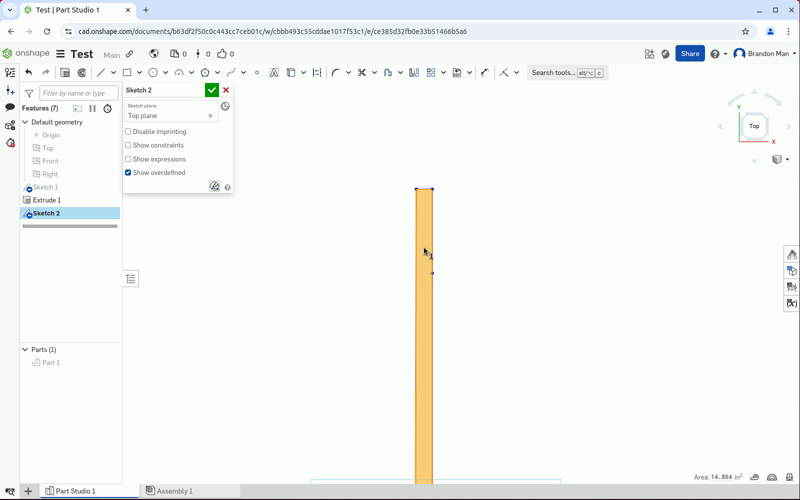
scroll(-6)
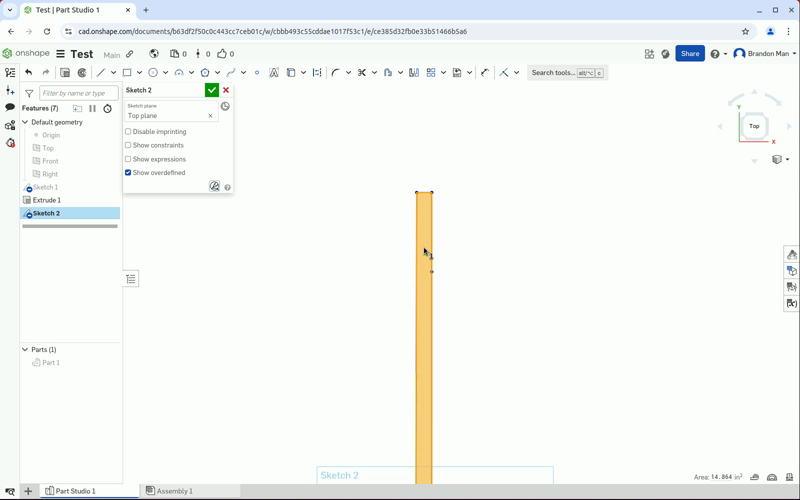
scroll(-6)
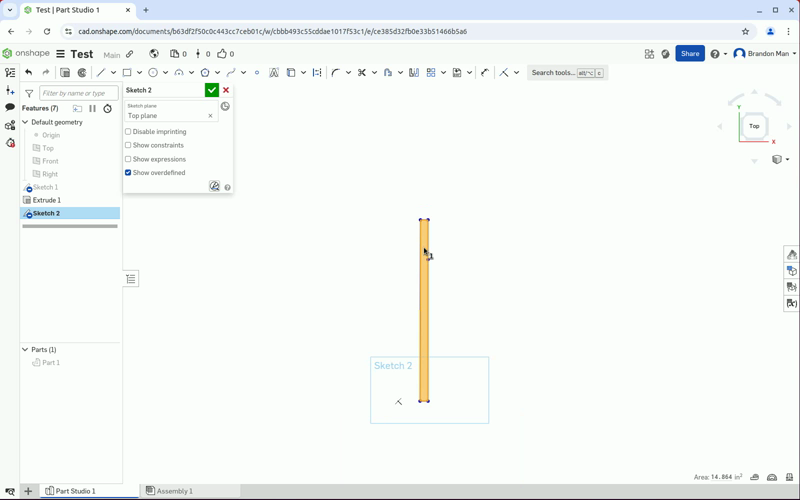
scroll(-6)
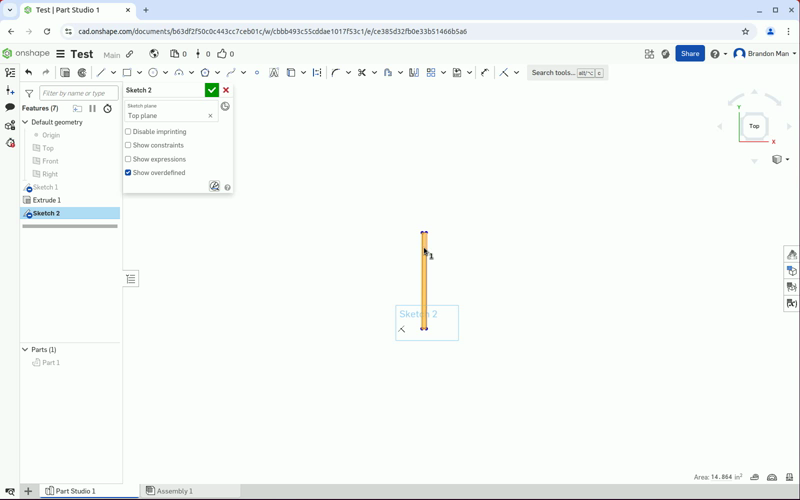
mouse_move(73, 352)
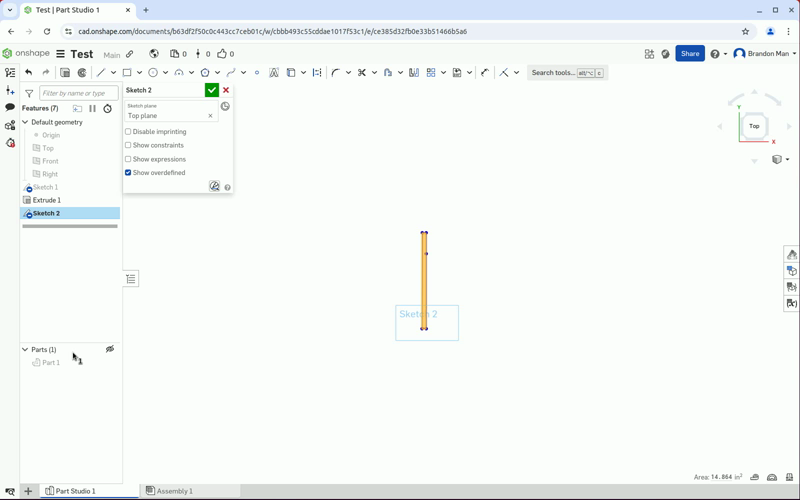
key(shift+y)
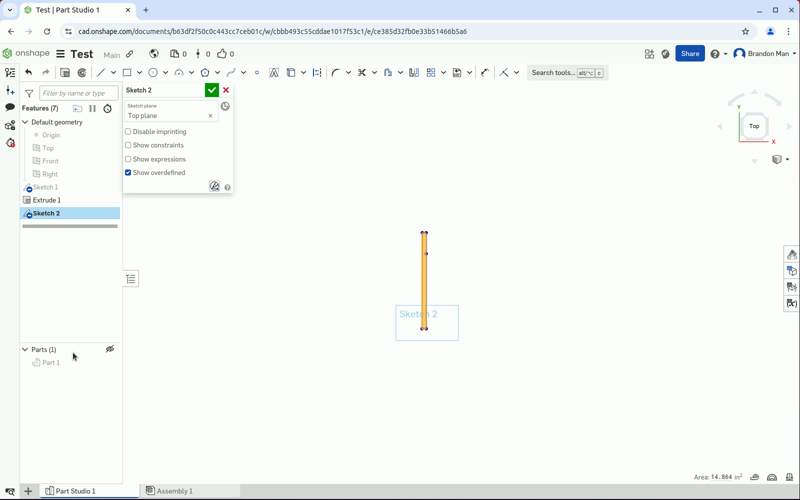
key(shift+e)
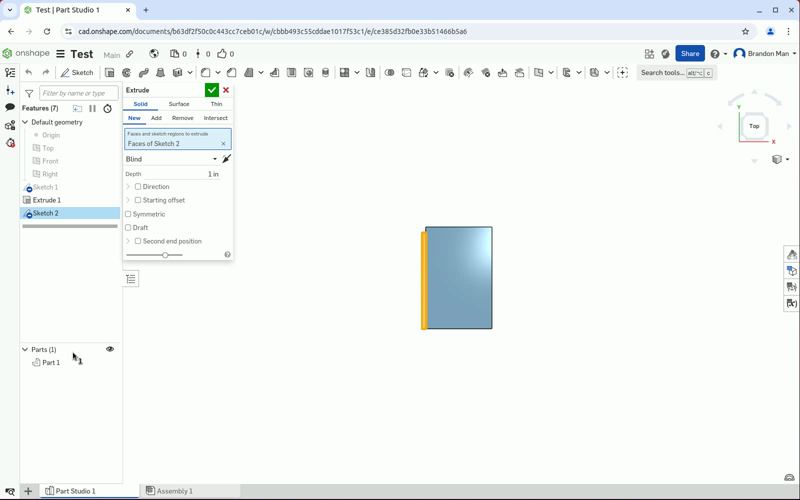
mouse_move(143, 106)
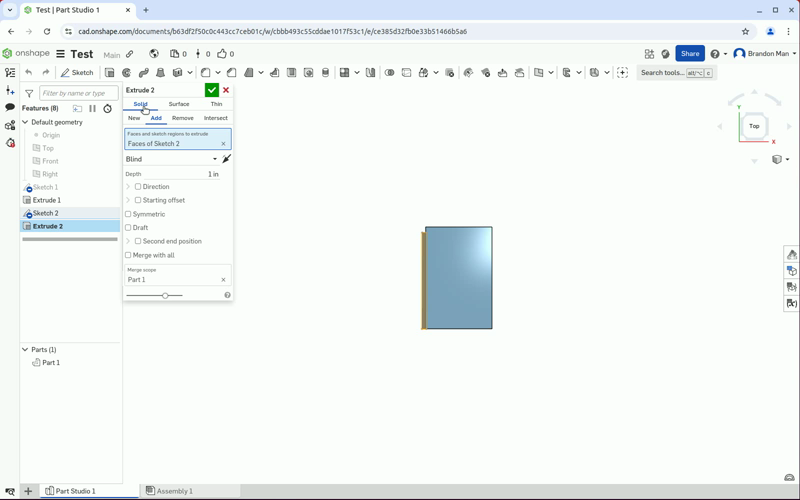
click(143, 106)
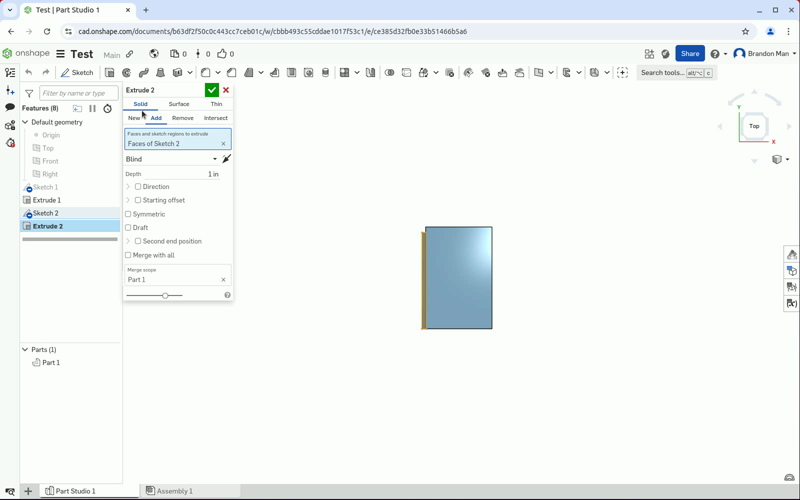
mouse_move(137, 120)
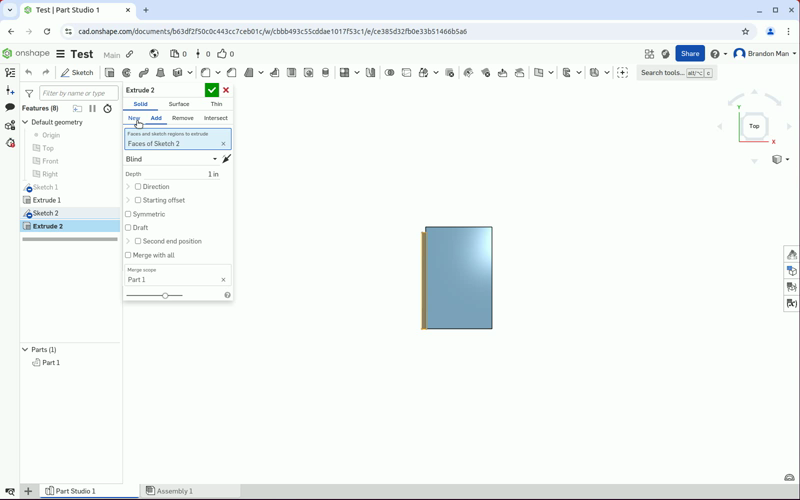
click(137, 120)
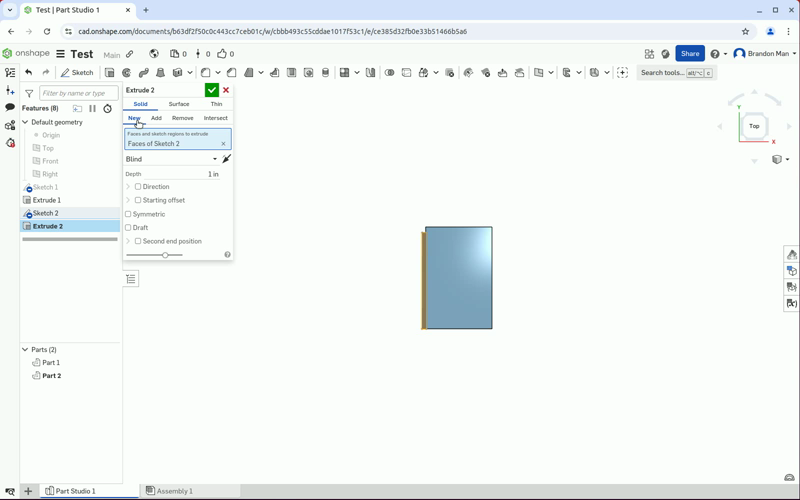
key(tab, 4)
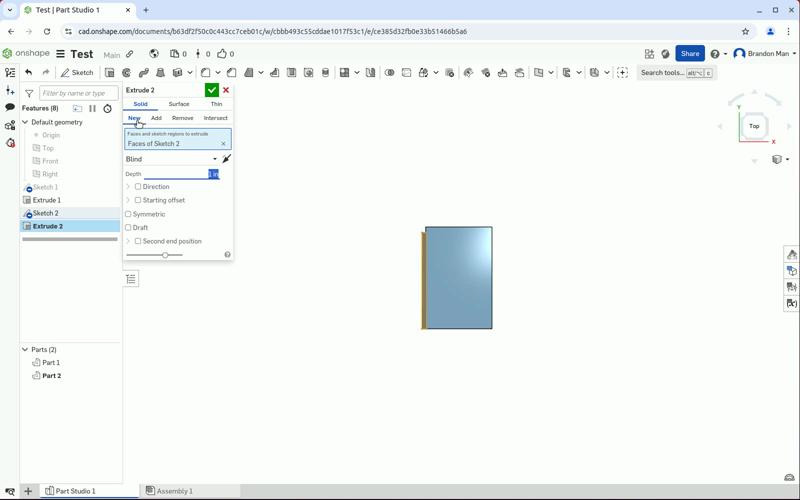
text(5.055)
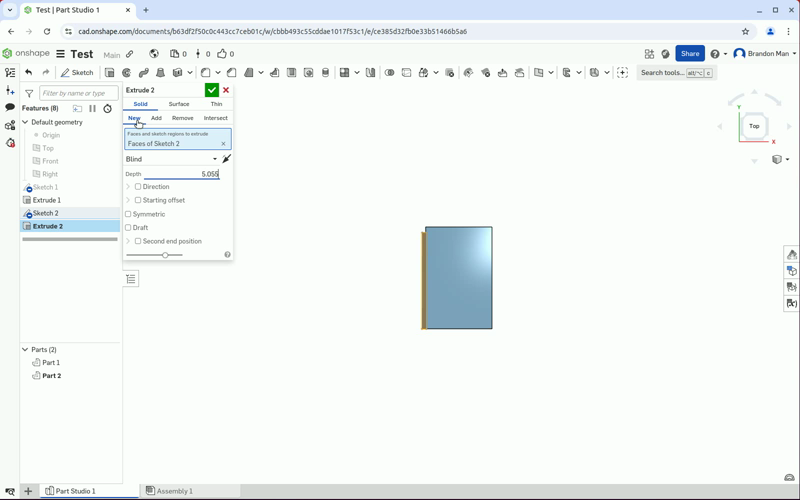
key(enter)
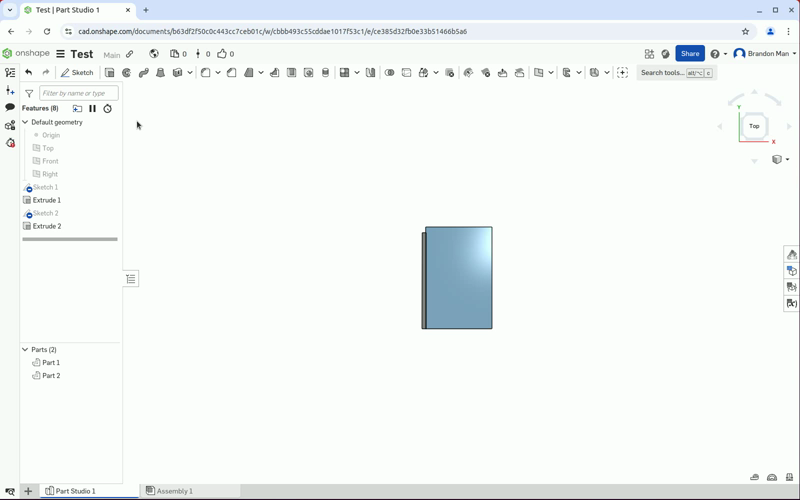
key(shift+h)
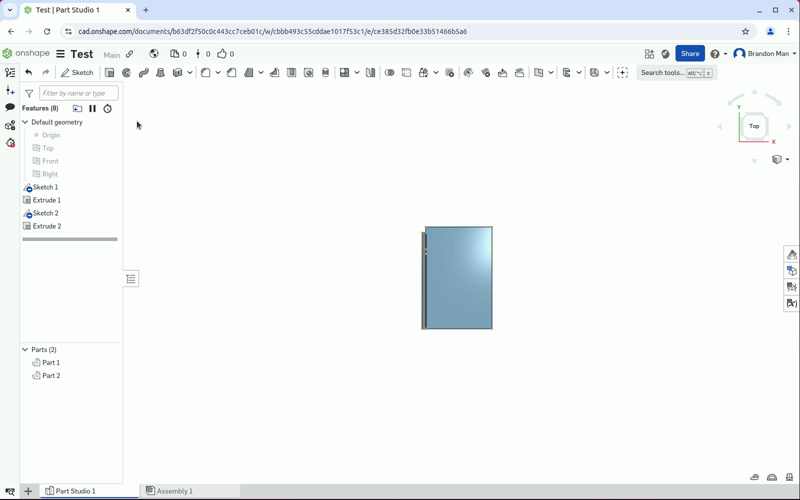
key(shift+h)
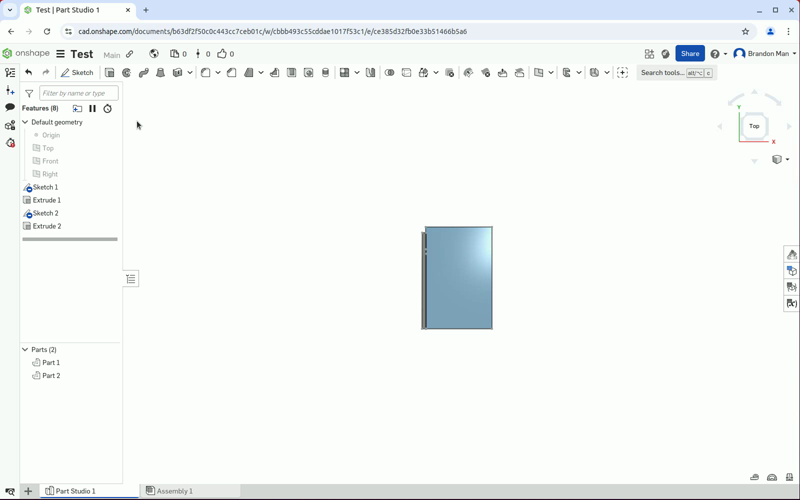
key(shift+7)
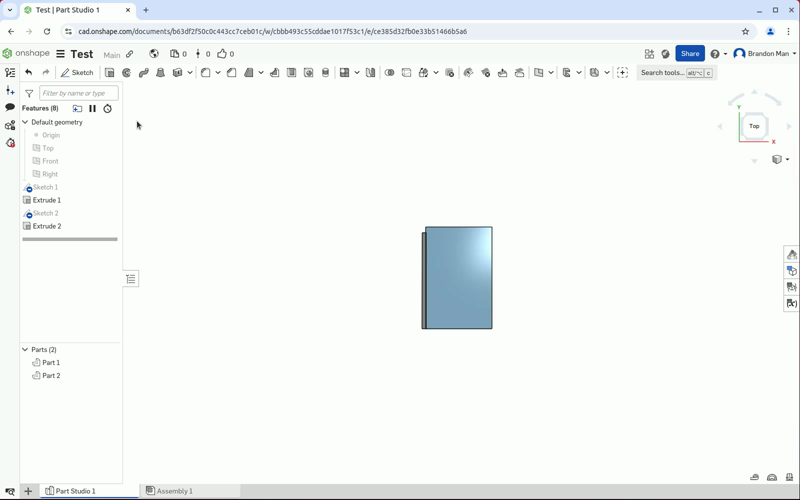
key(up, 3)
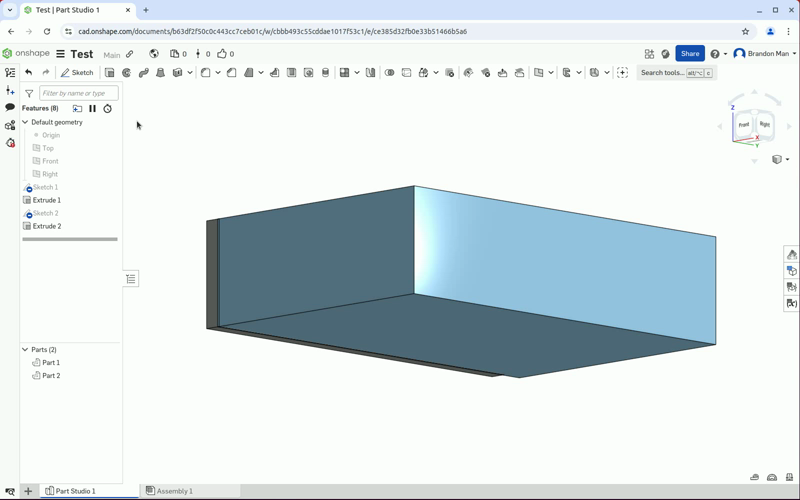
key(left, 3)
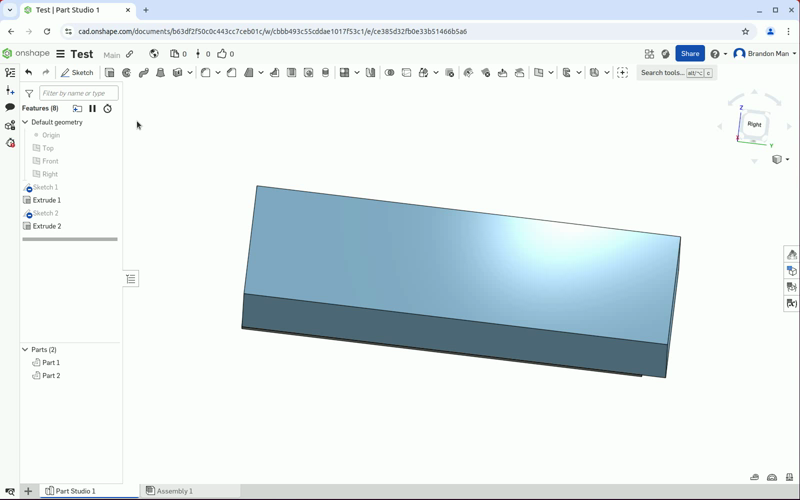
key(right, 3)
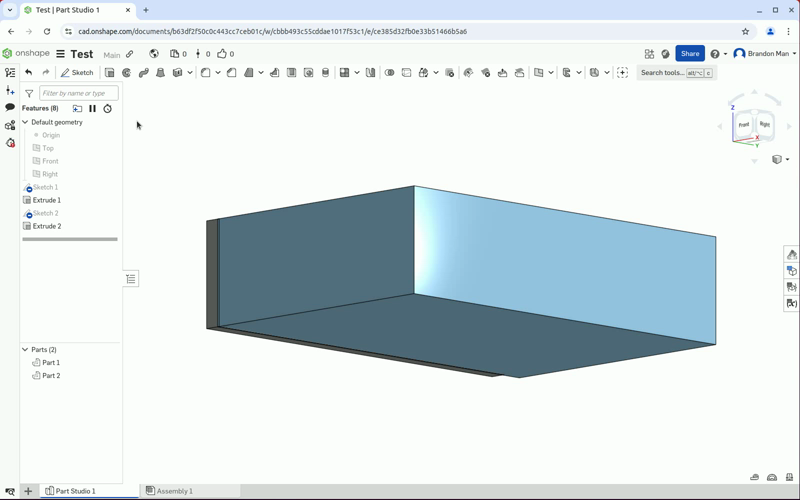
key(down, 3)
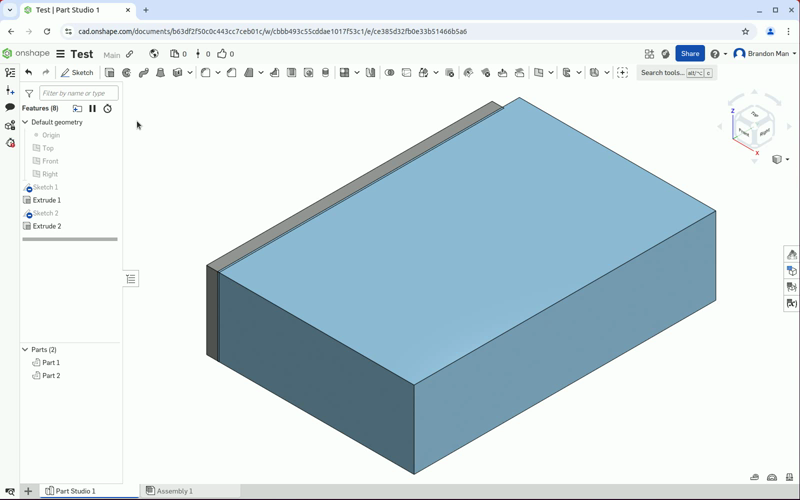
mouse_move(73, 189)
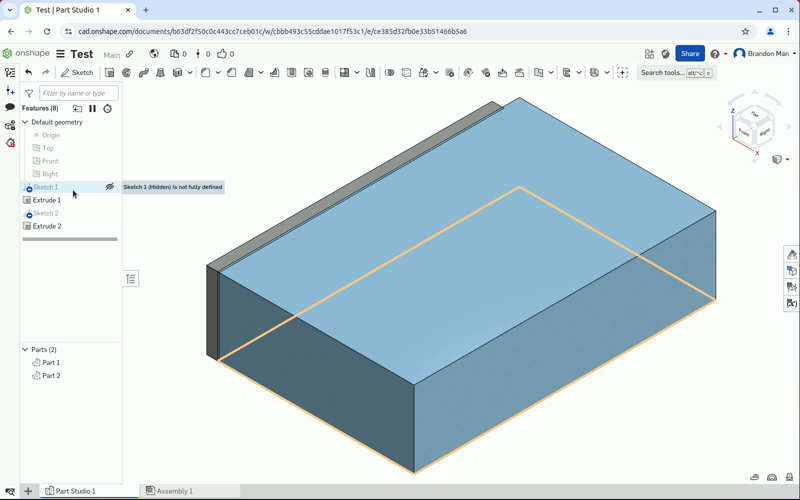
click(73, 189)